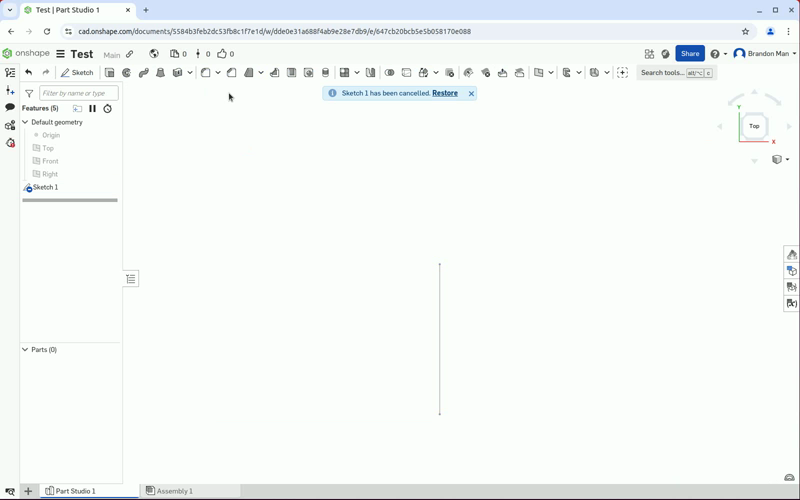
key(shift+h)
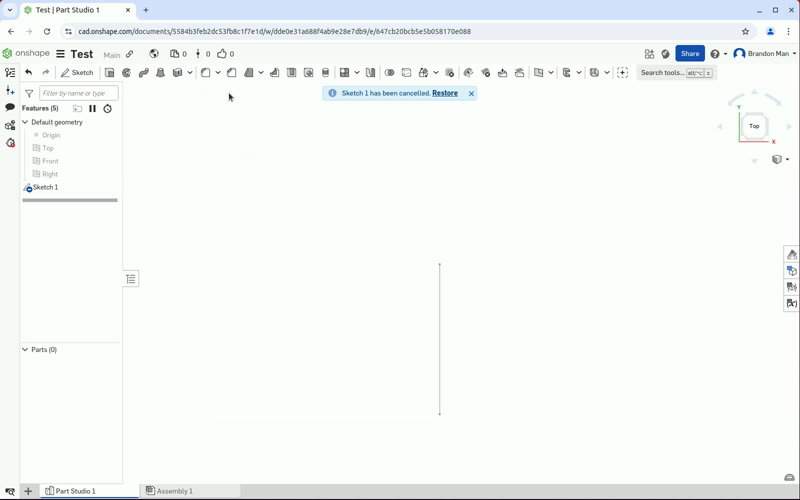
key(shift+s)
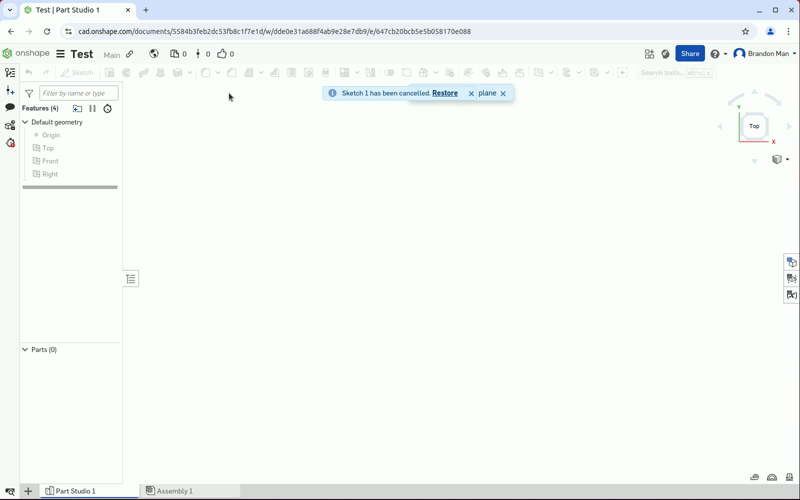
mouse_move(73, 150)
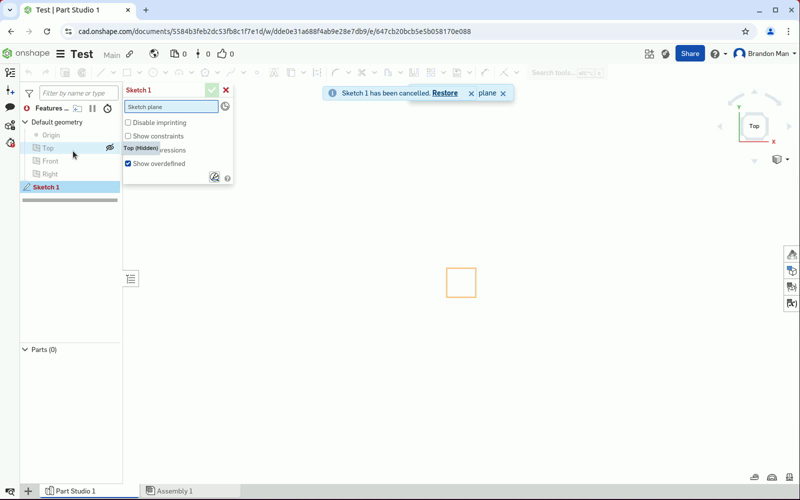
click(73, 150)
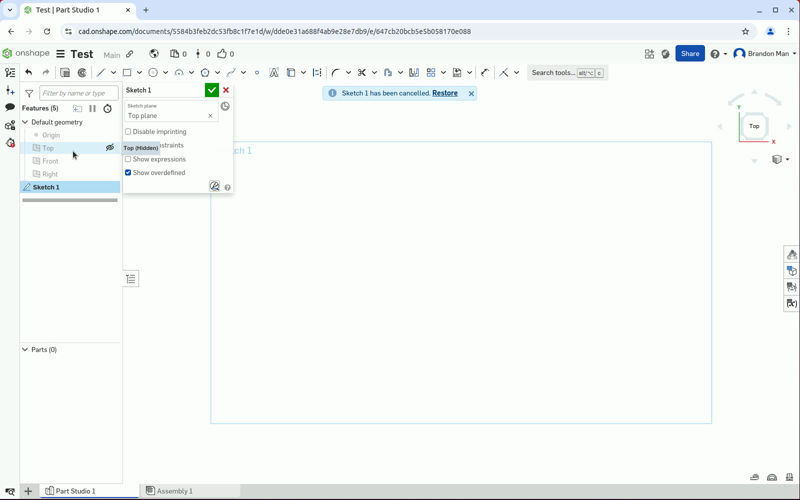
mouse_move(73, 352)
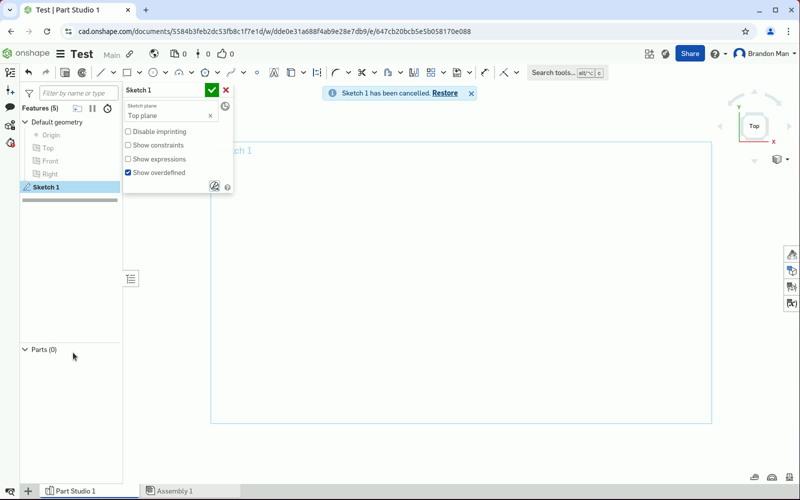
key(y)
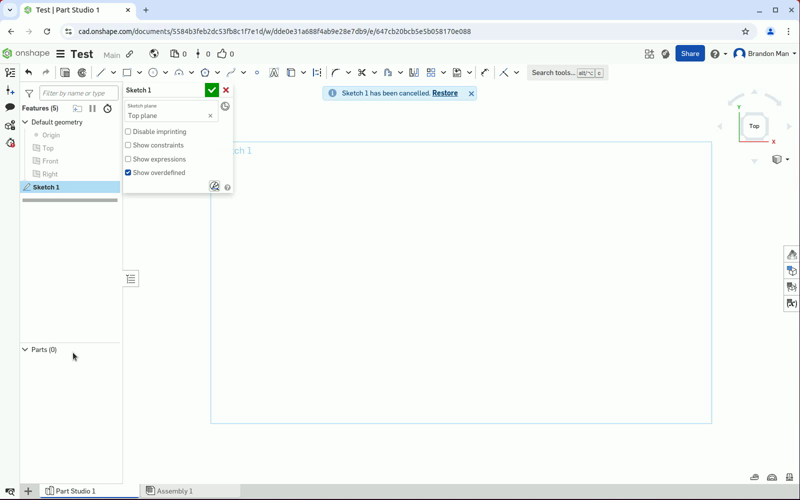
key(c)
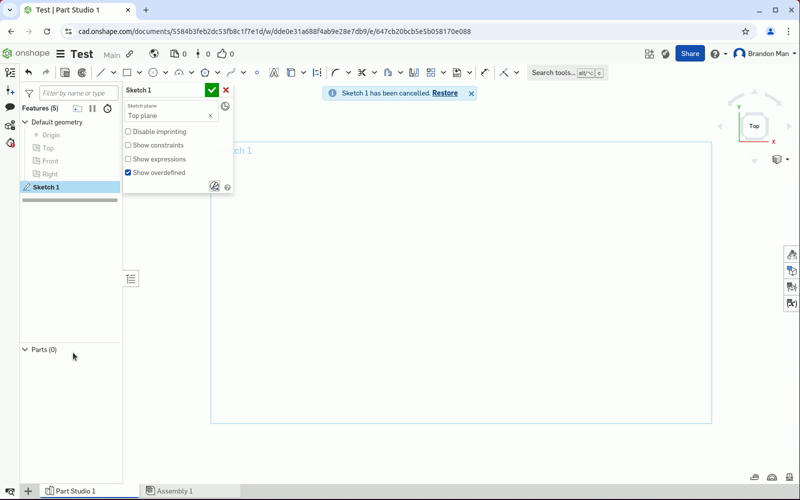
key_down(shift)
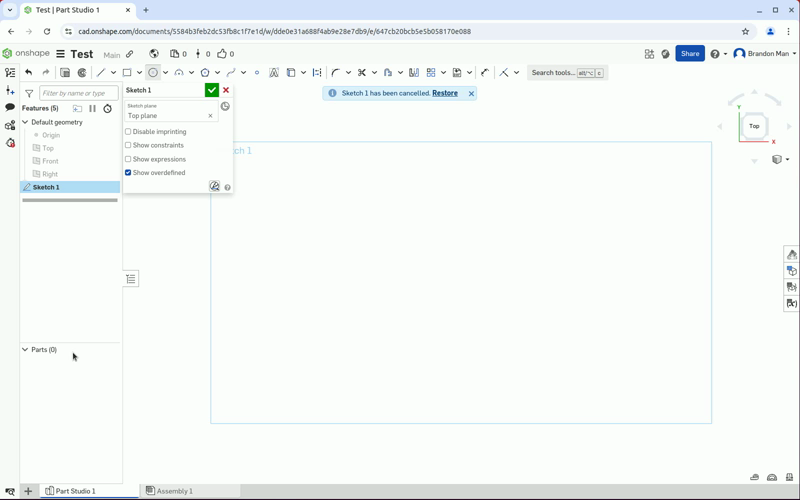
mouse_move(461, 282)
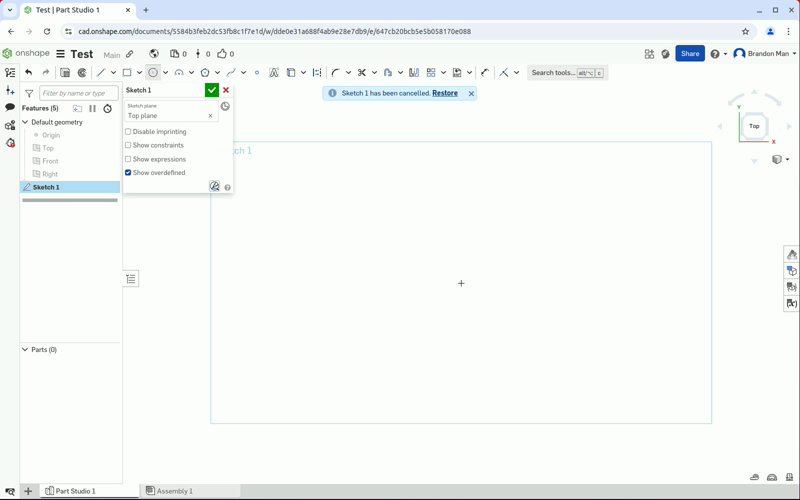
click(461, 282)
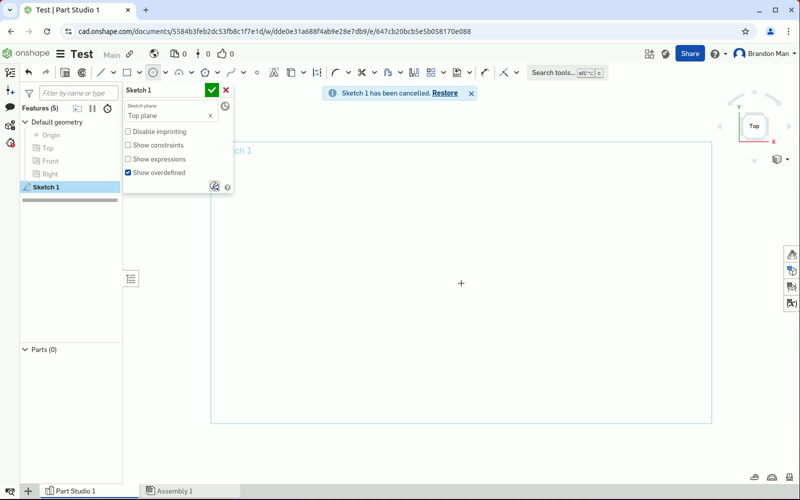
key_up(shift)
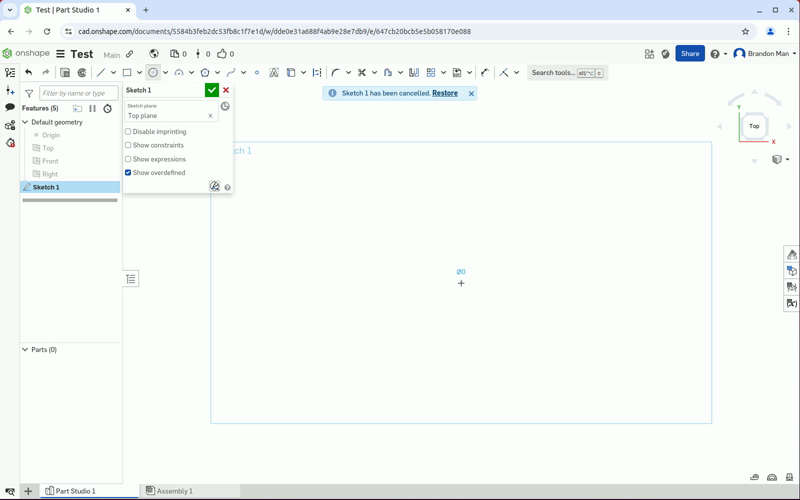
mouse_move(574, 282)
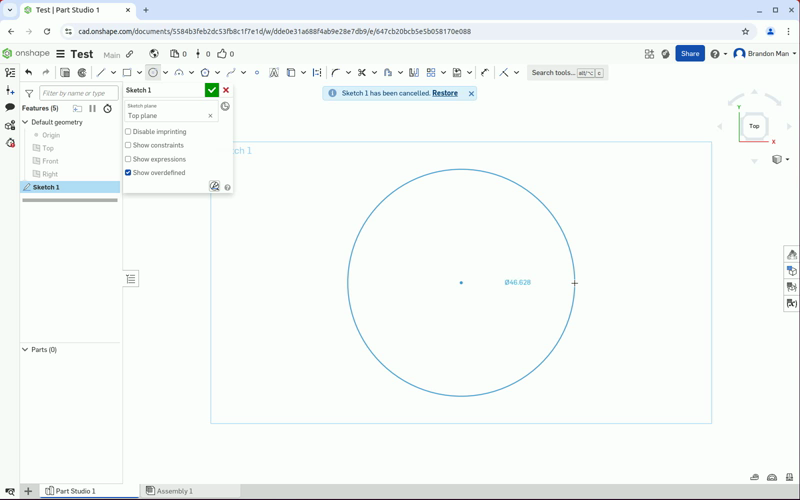
click(574, 282)
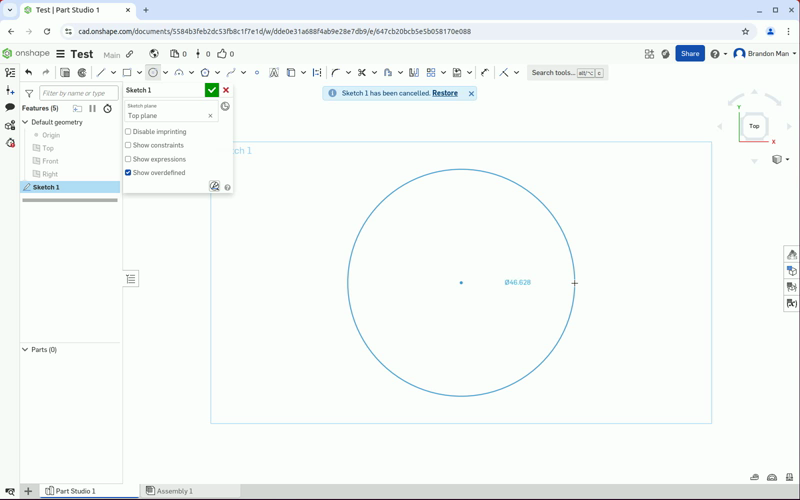
key(esc)
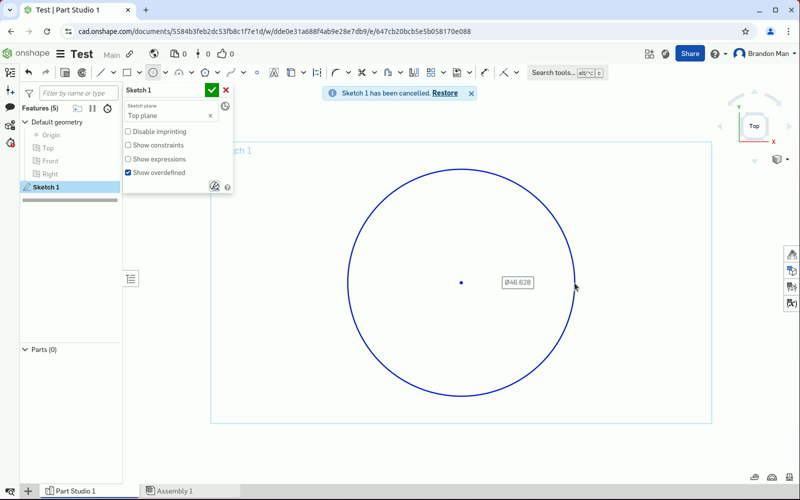
mouse_move(456, 356)
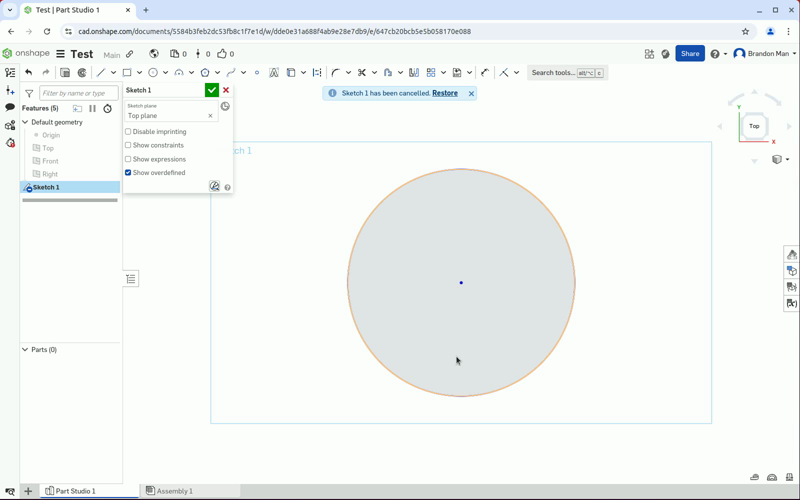
click(456, 356)
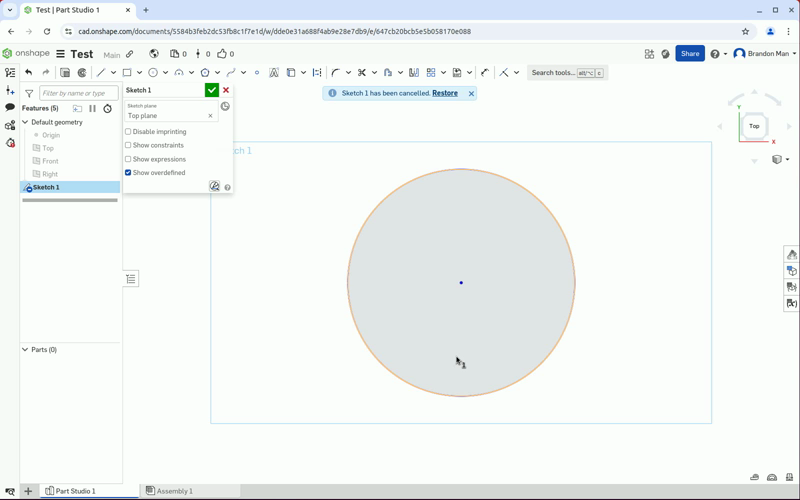
mouse_move(73, 352)
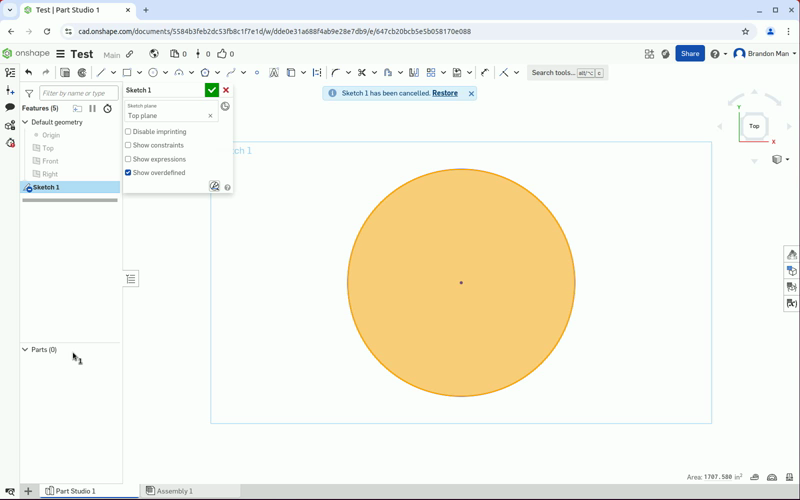
key(shift+y)
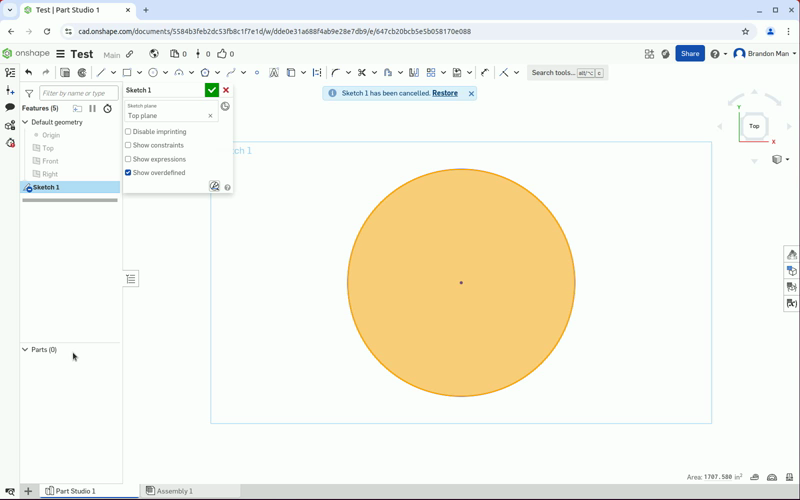
key(shift+e)
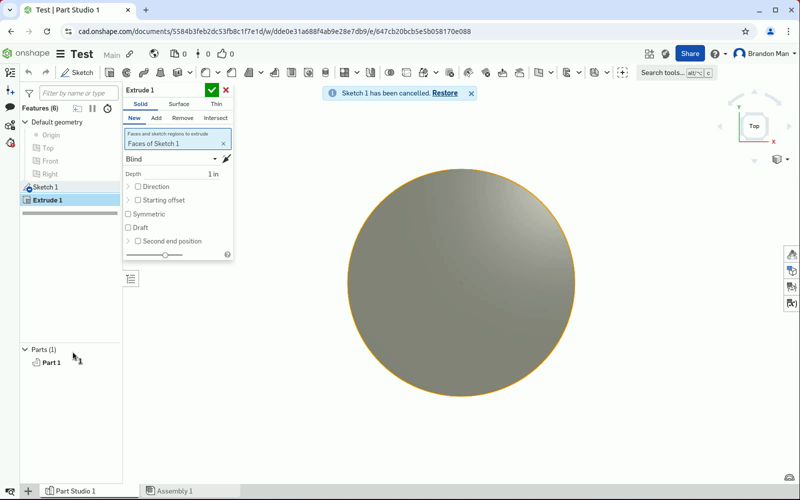
mouse_move(143, 106)
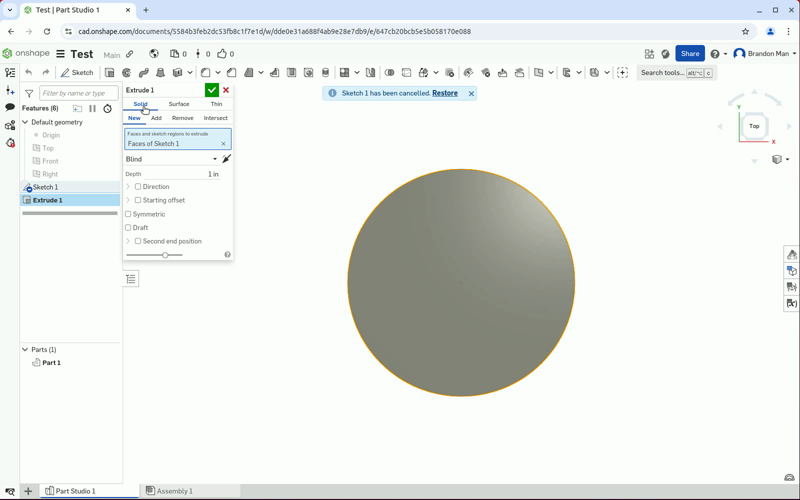
click(143, 106)
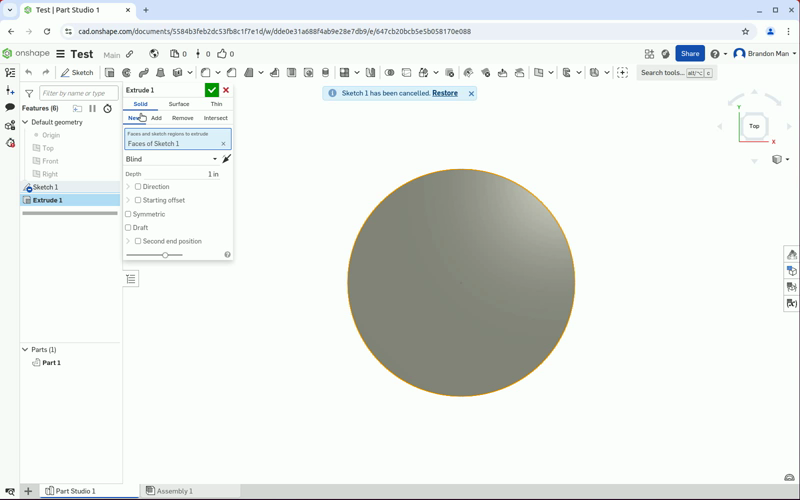
mouse_move(137, 120)
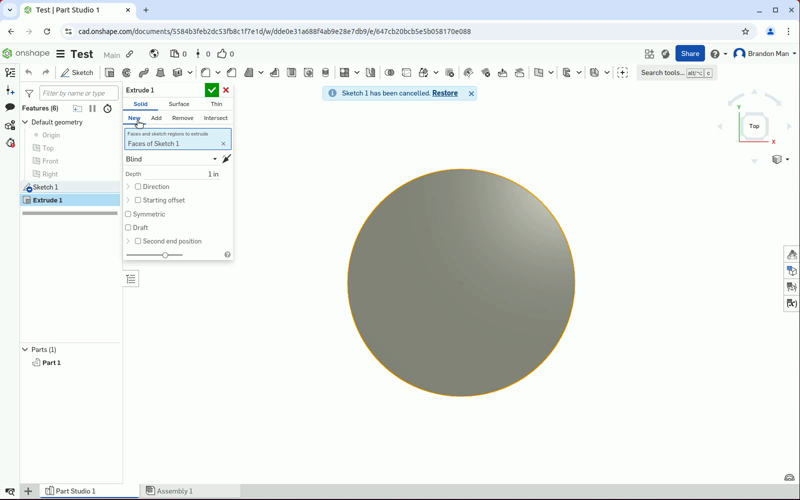
click(137, 120)
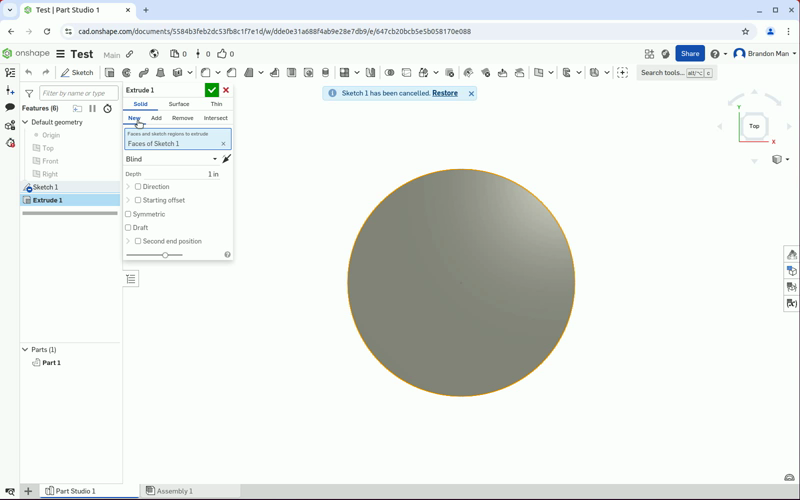
key(tab, 4)
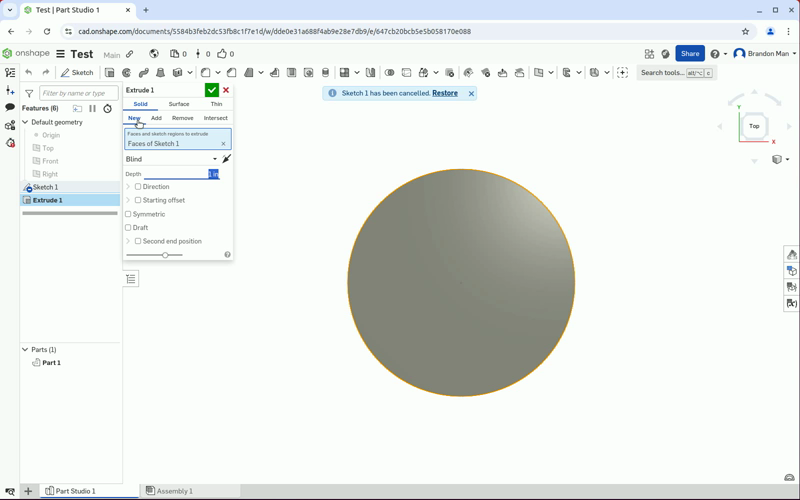
text(6.258)
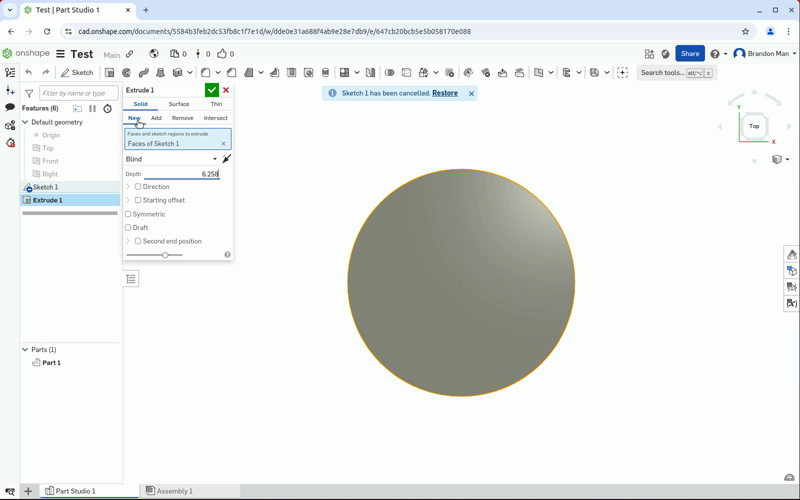
key(enter)
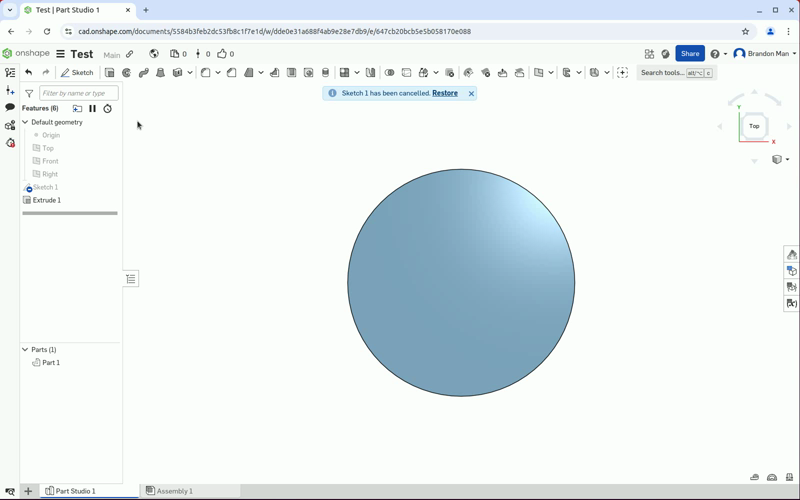
key(shift+h)
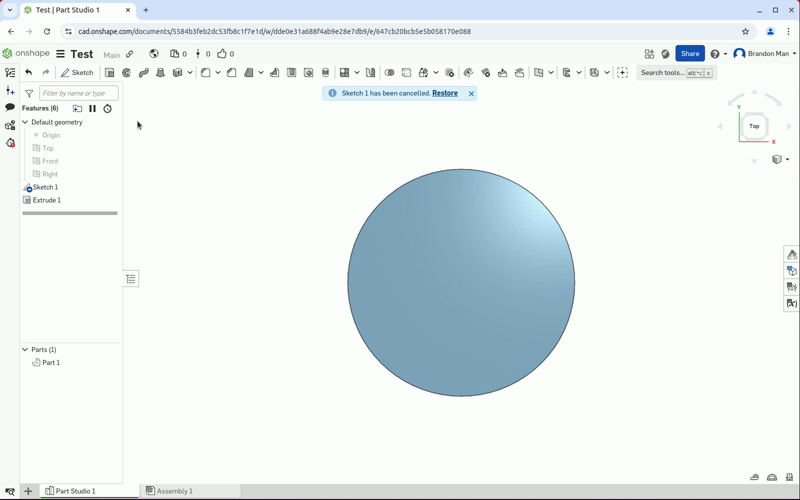
key(shift+h)
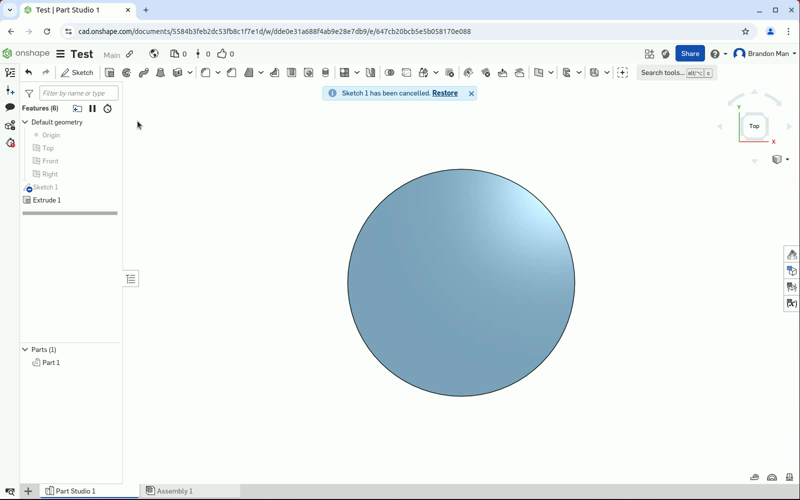
mouse_move(73, 189)
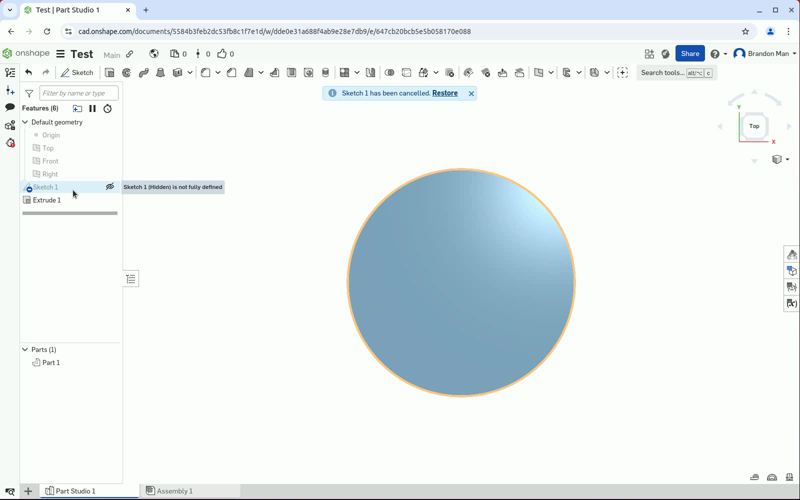
click(73, 189)
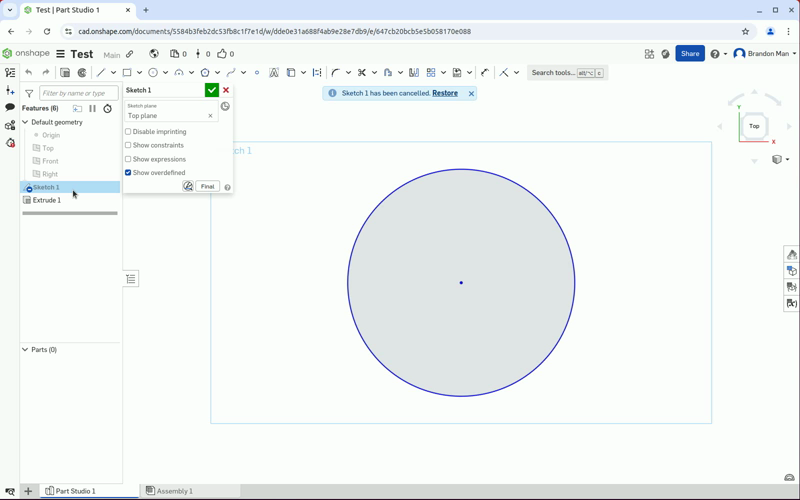
mouse_move(229, 92)
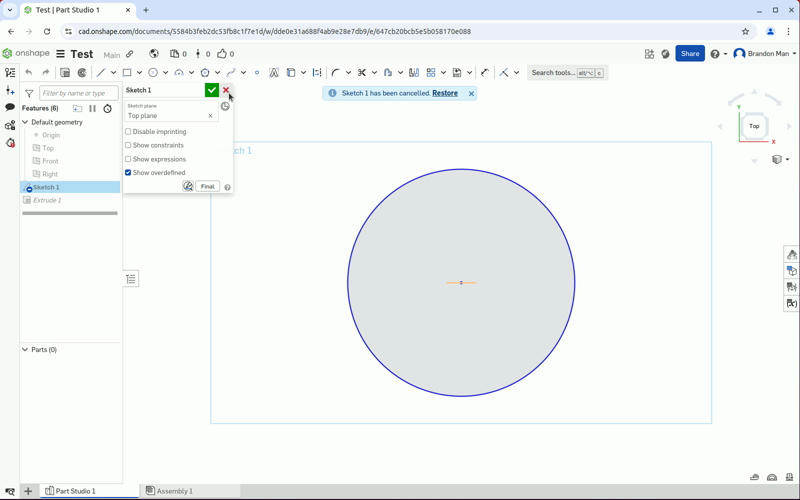
click(229, 92)
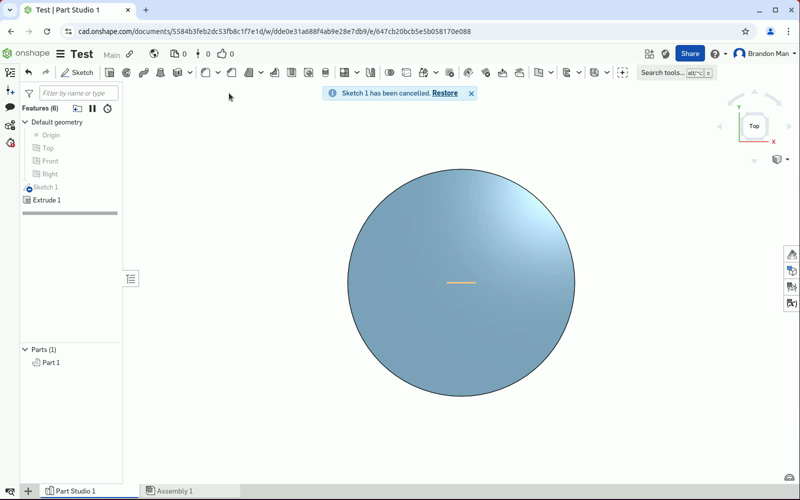
mouse_move(541, 75)
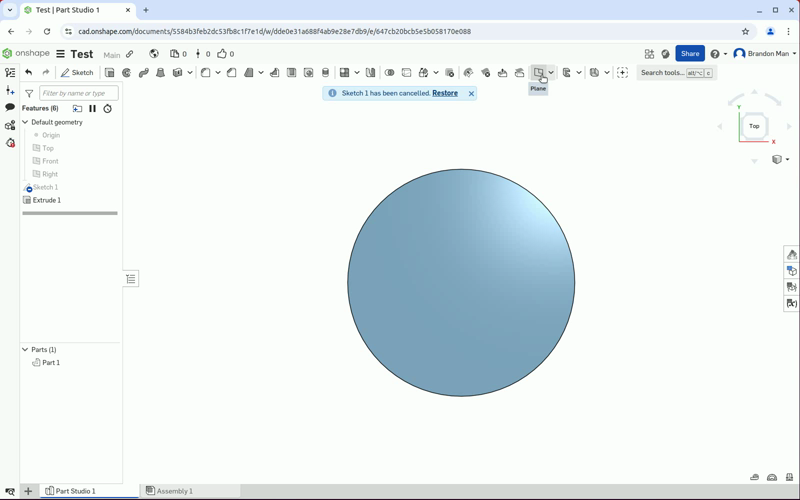
click(541, 75)
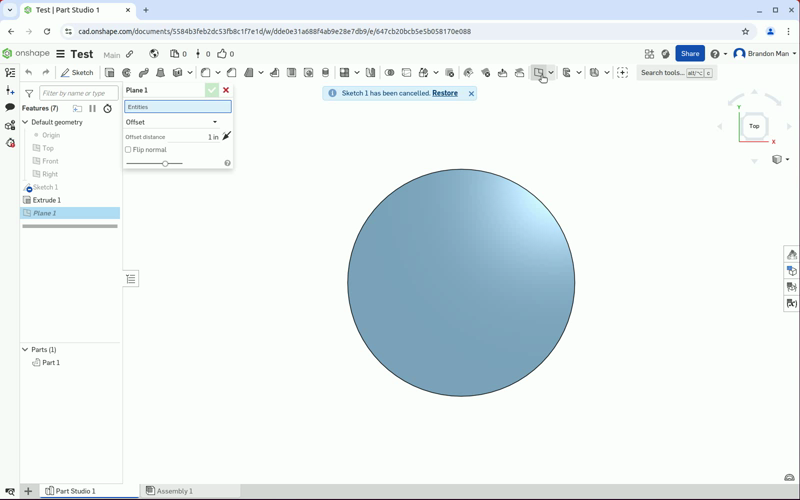
mouse_move(73, 150)
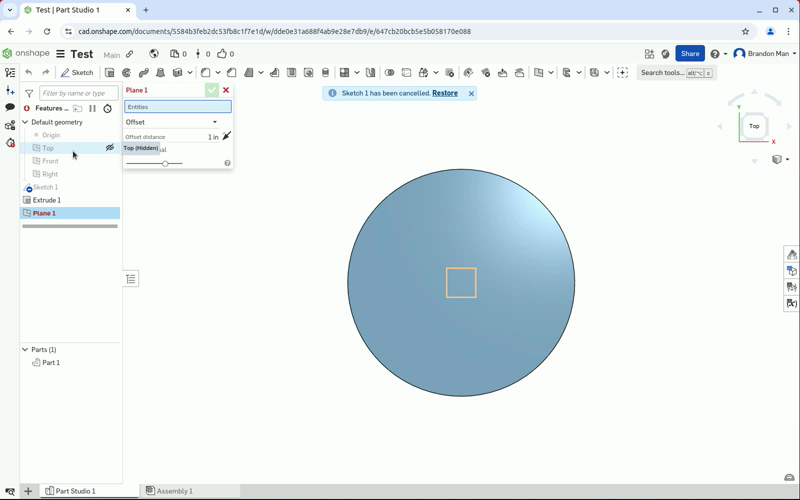
click(73, 150)
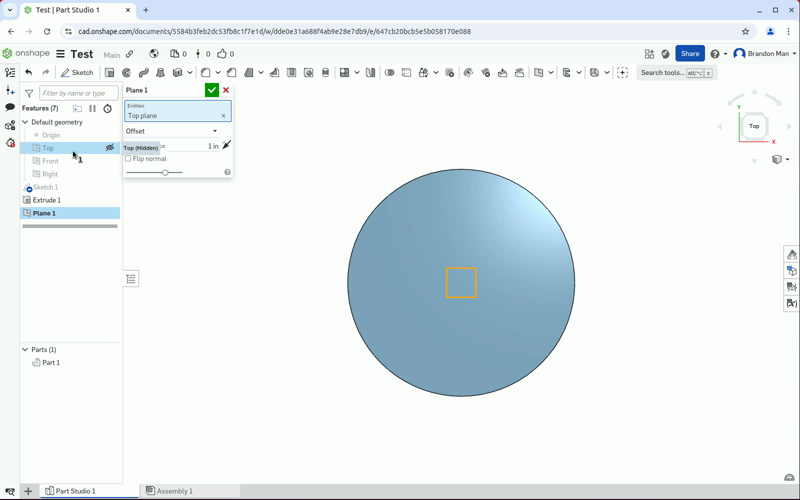
key(tab, 2)
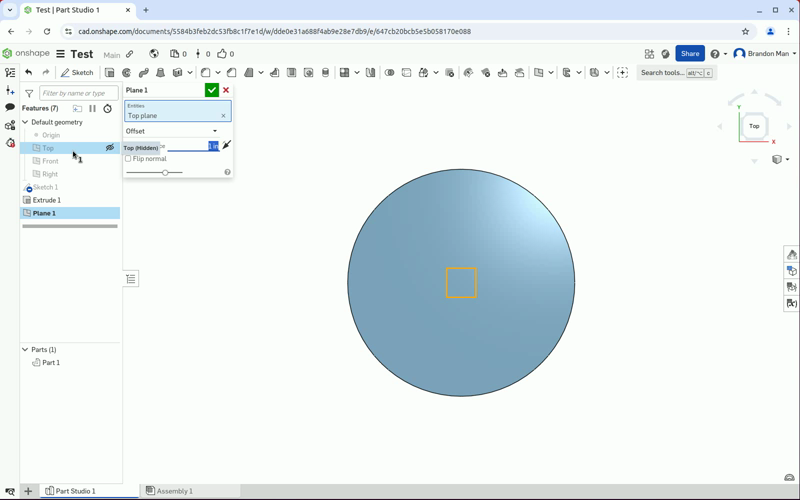
text(6.255)
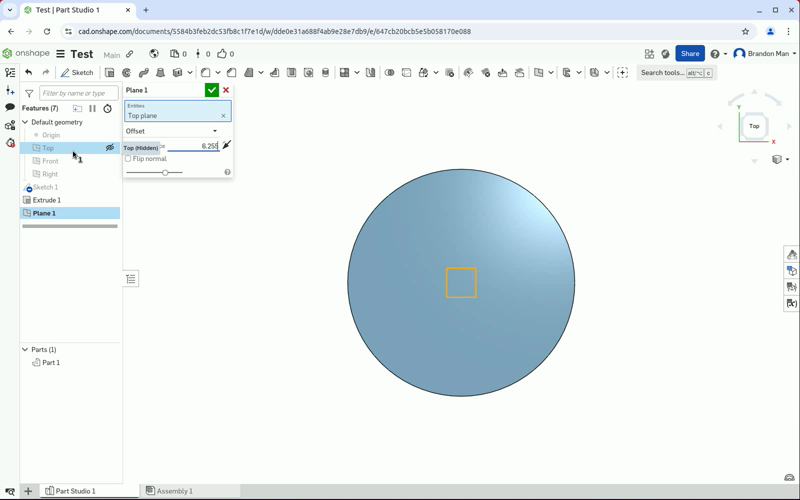
key(enter, 2)
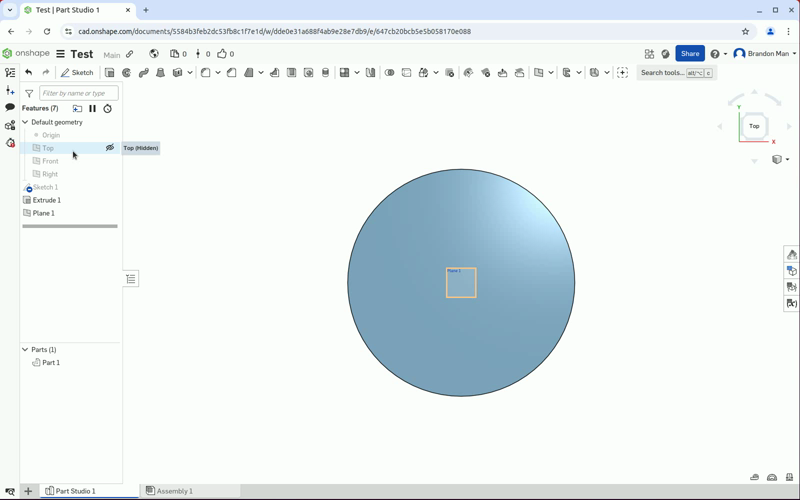
key(shift+s)
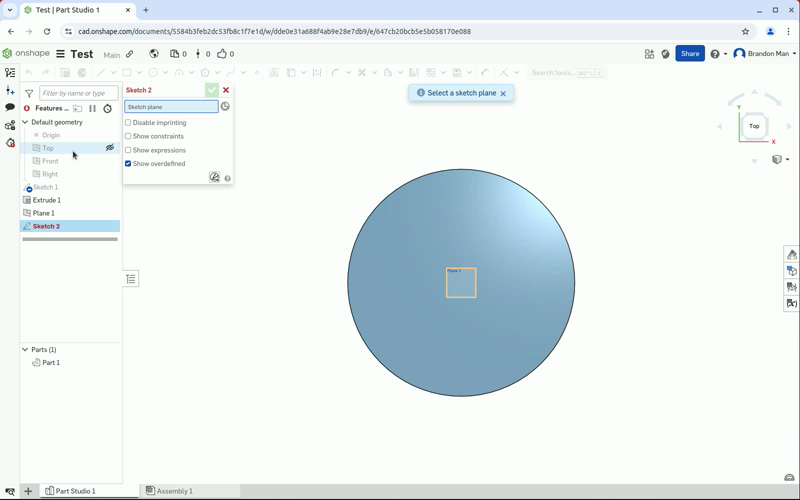
mouse_move(73, 215)
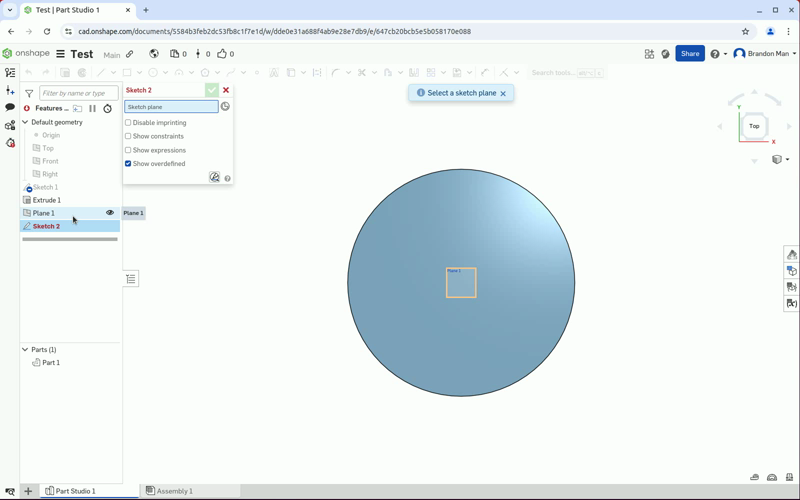
click(73, 215)
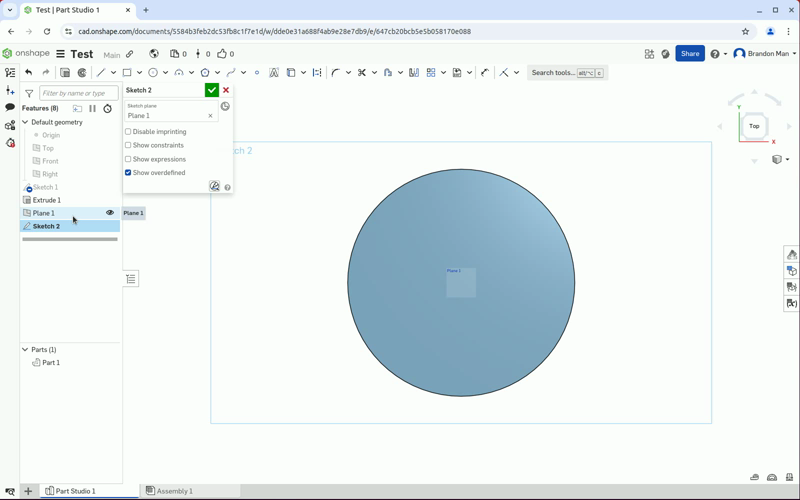
mouse_move(73, 352)
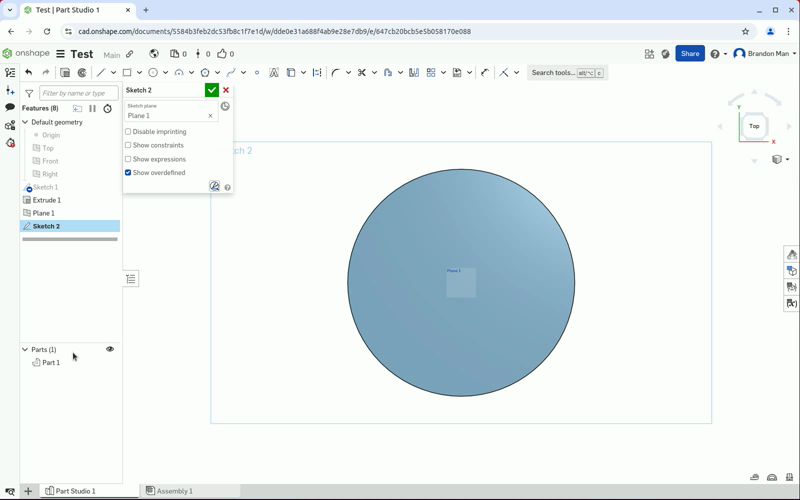
key(y)
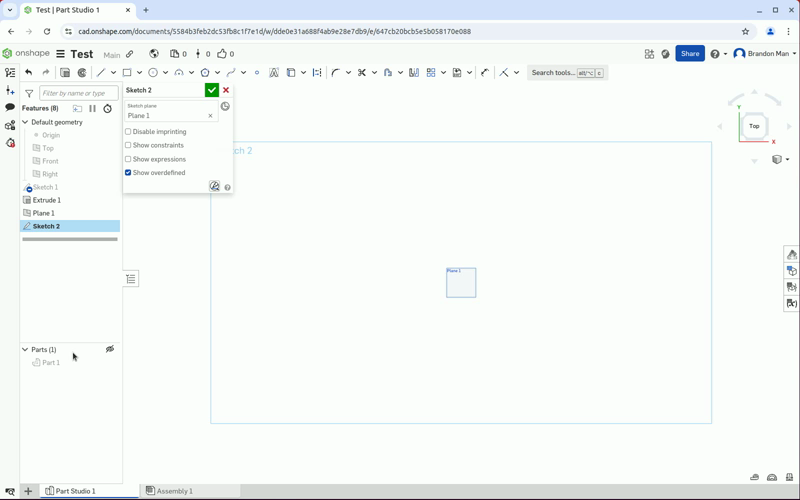
key(l)
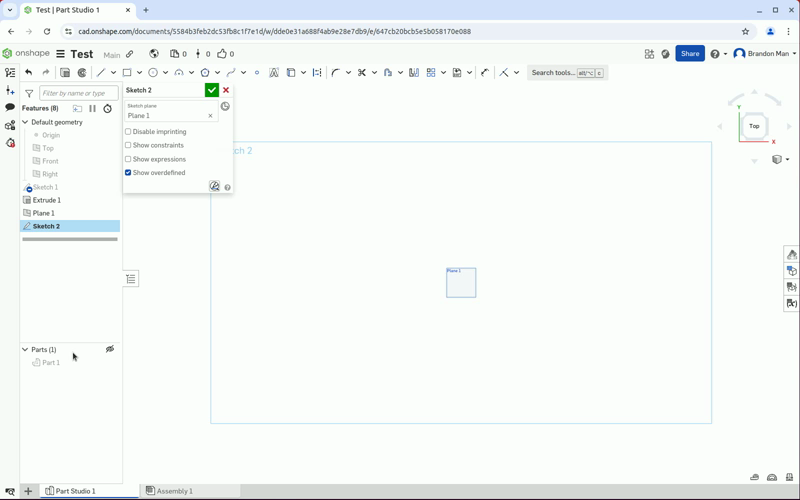
key_down(shift)
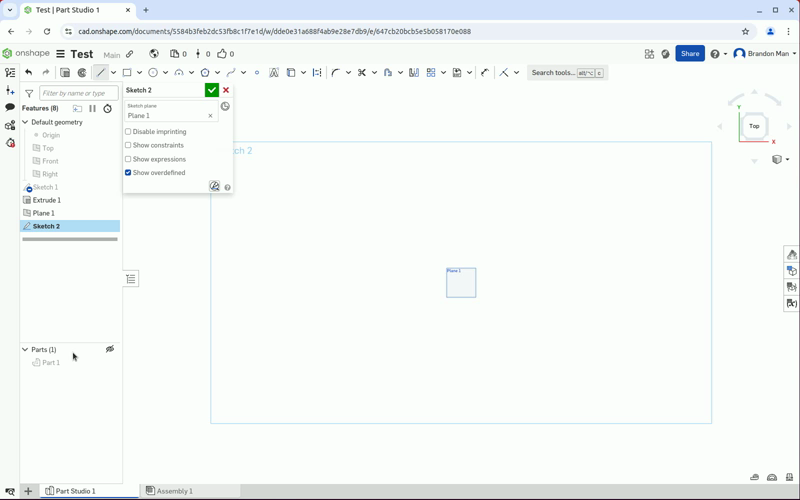
mouse_move(399, 366)
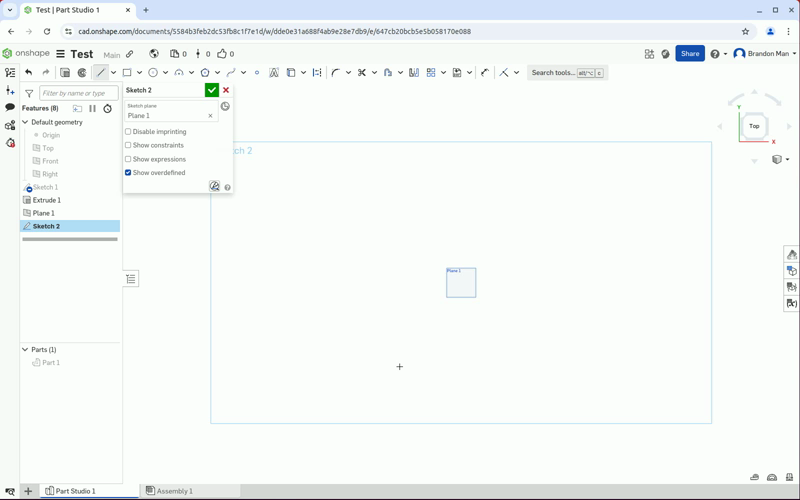
click(399, 366)
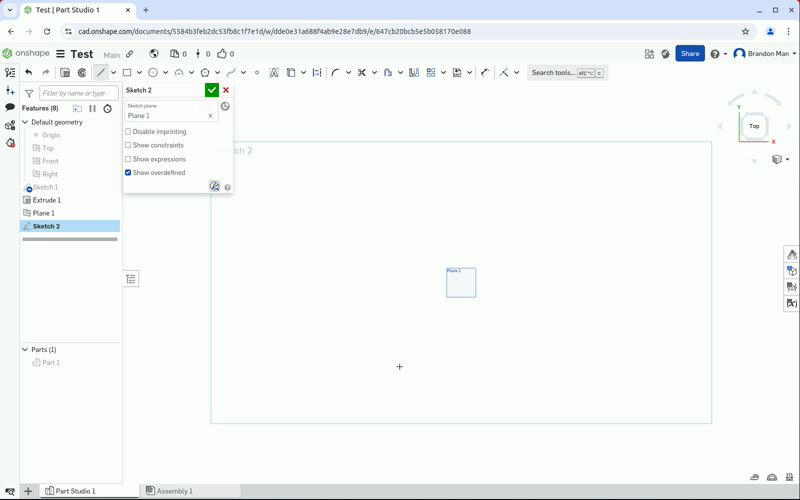
key_up(shift)
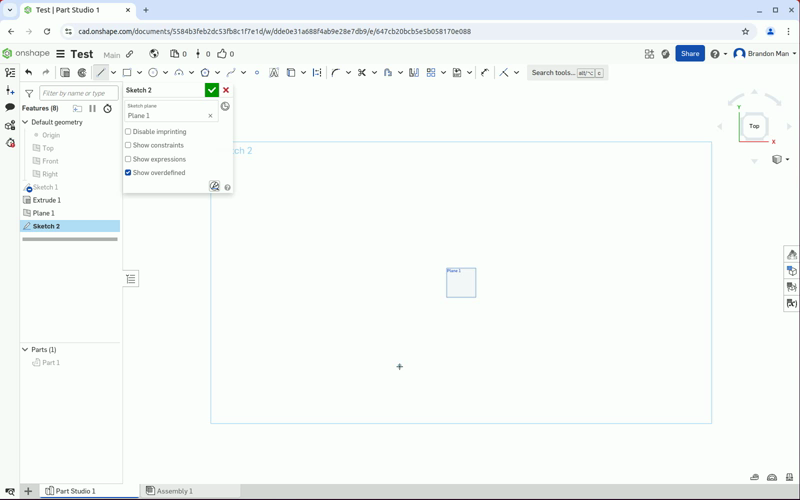
key_down(shift)
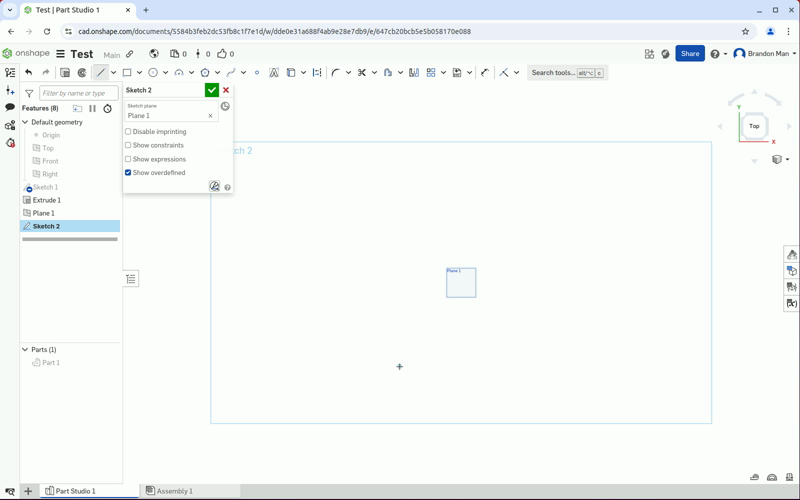
mouse_move(499, 283)
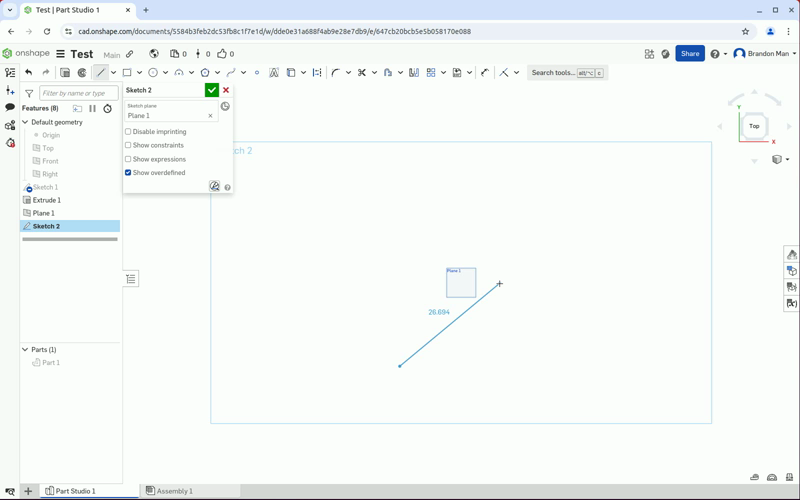
click(499, 283)
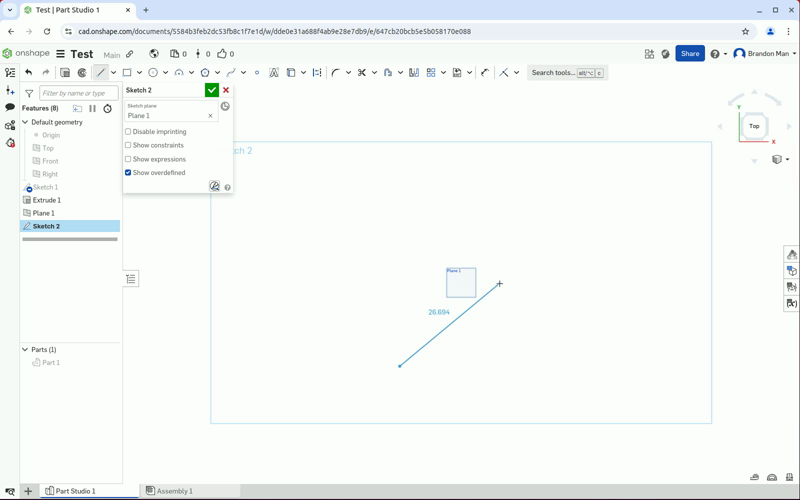
key_up(shift)
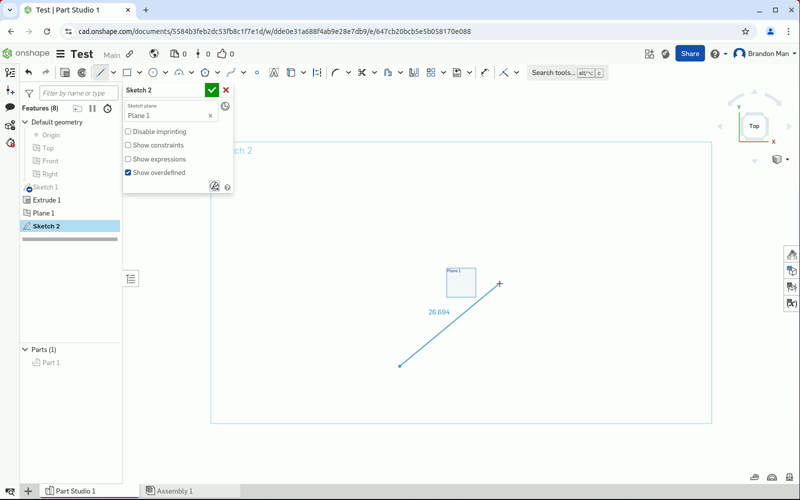
key_down(shift)
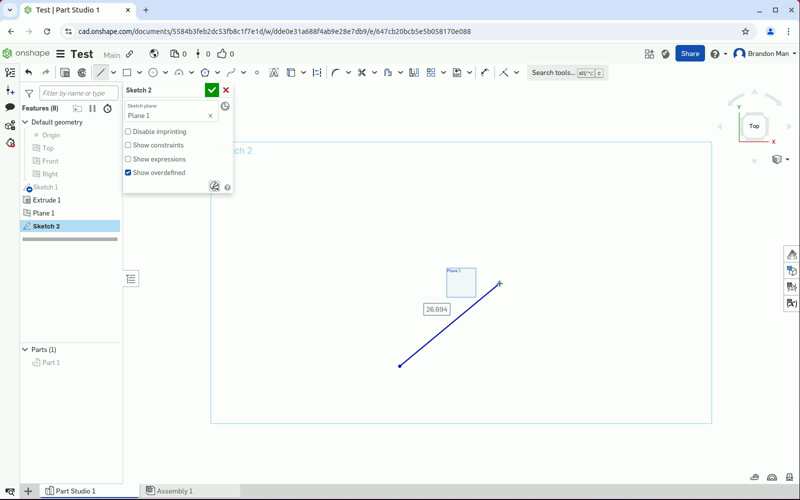
mouse_move(529, 283)
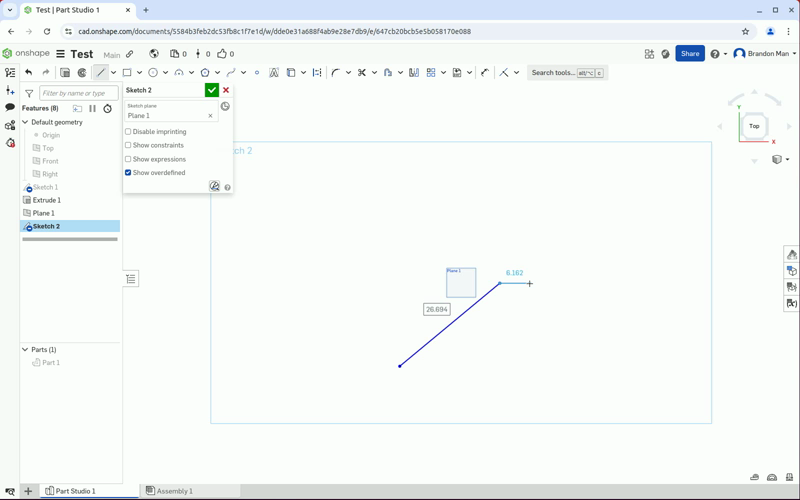
mouse_move(469, 292)
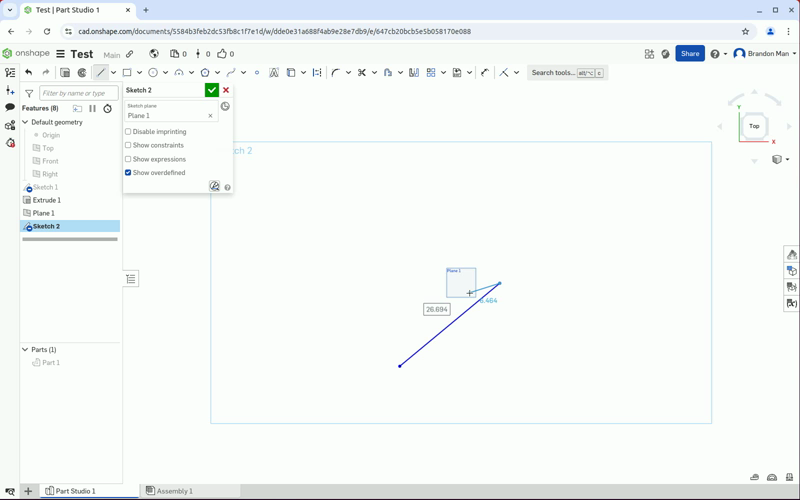
click(469, 292)
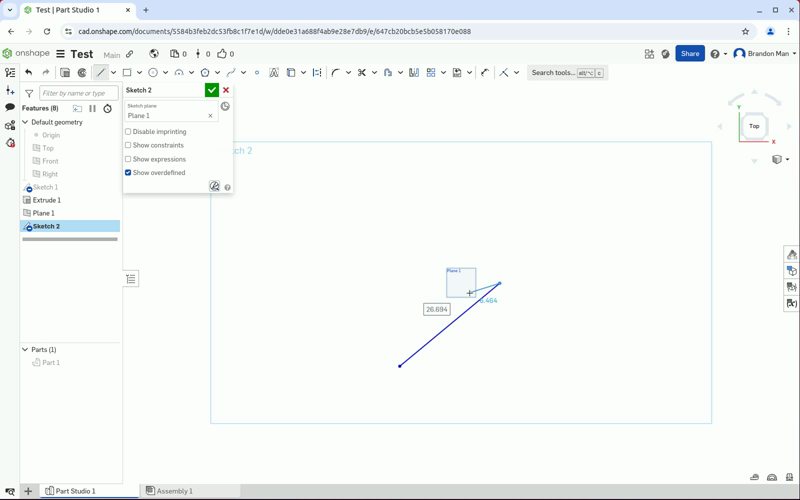
key_up(shift)
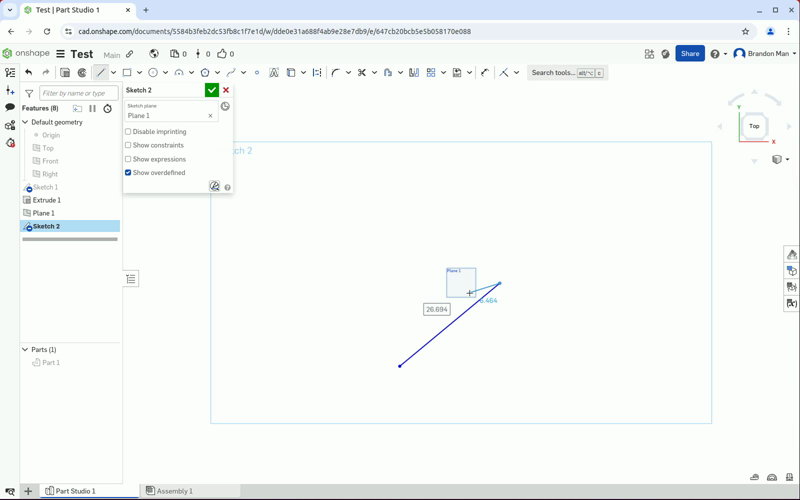
key_down(shift)
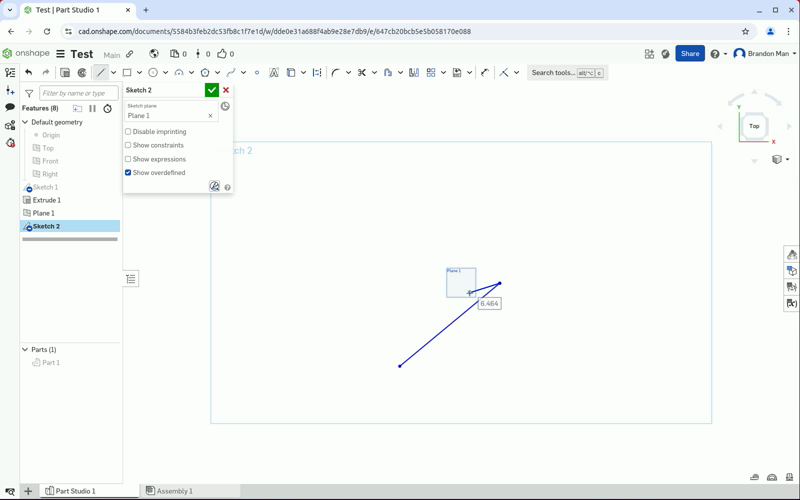
mouse_move(512, 224)
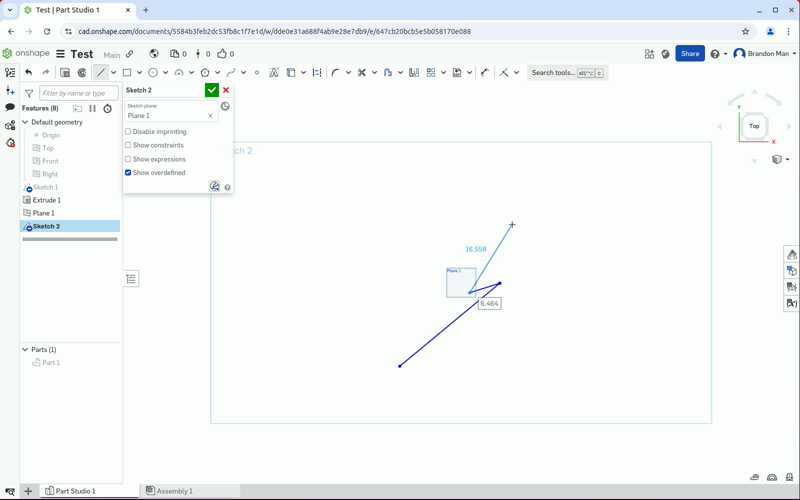
click(512, 224)
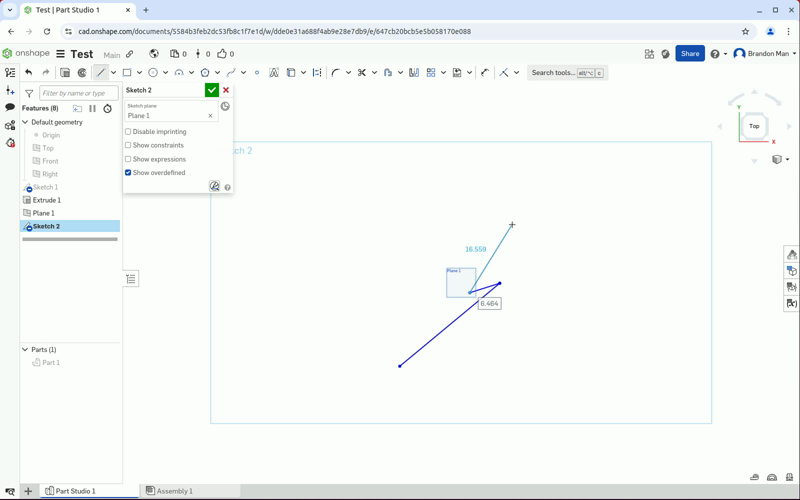
key_up(shift)
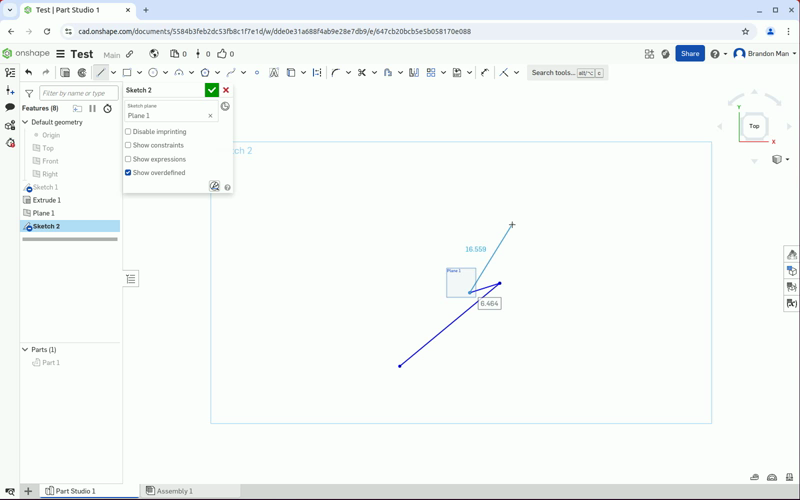
key_down(shift)
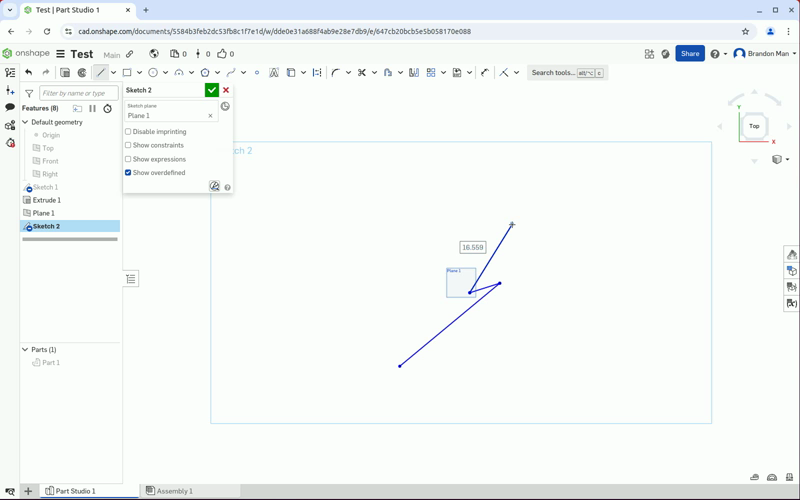
mouse_move(542, 224)
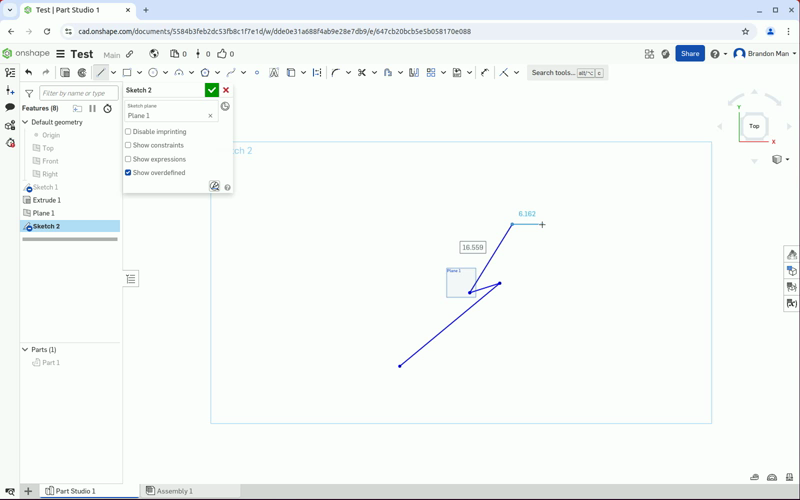
mouse_move(493, 231)
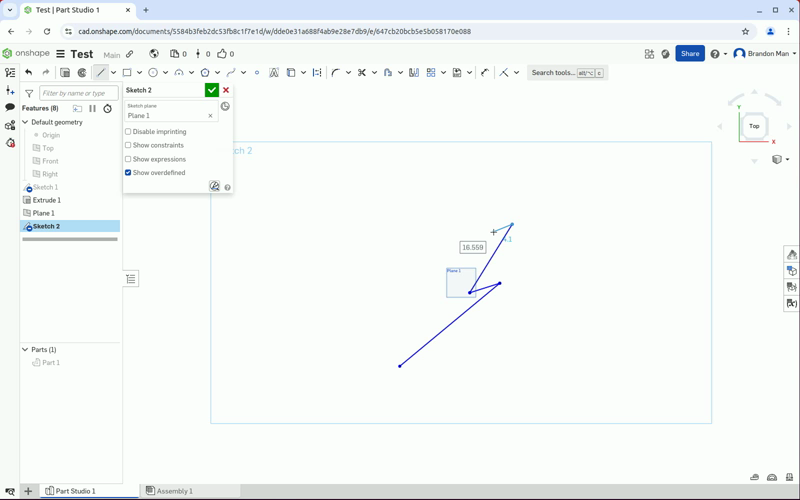
click(493, 231)
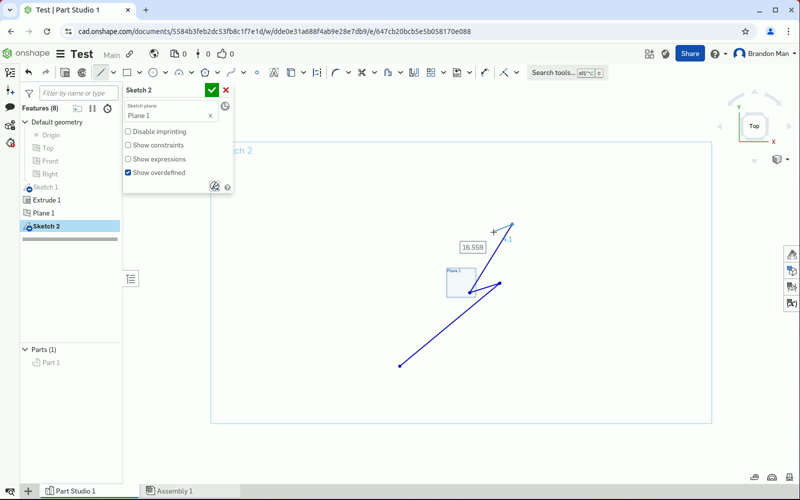
key_up(shift)
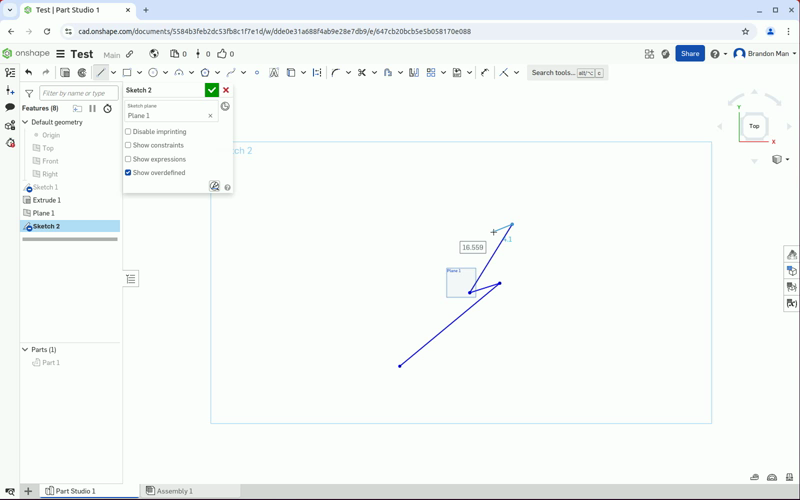
key_down(shift)
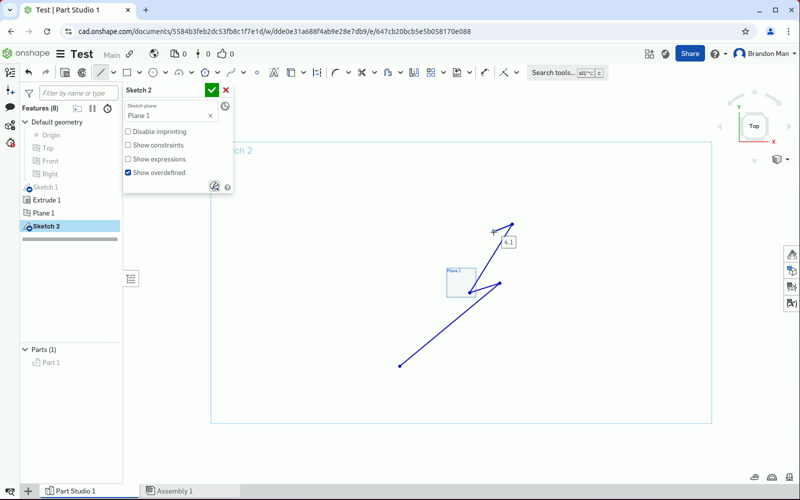
mouse_move(523, 231)
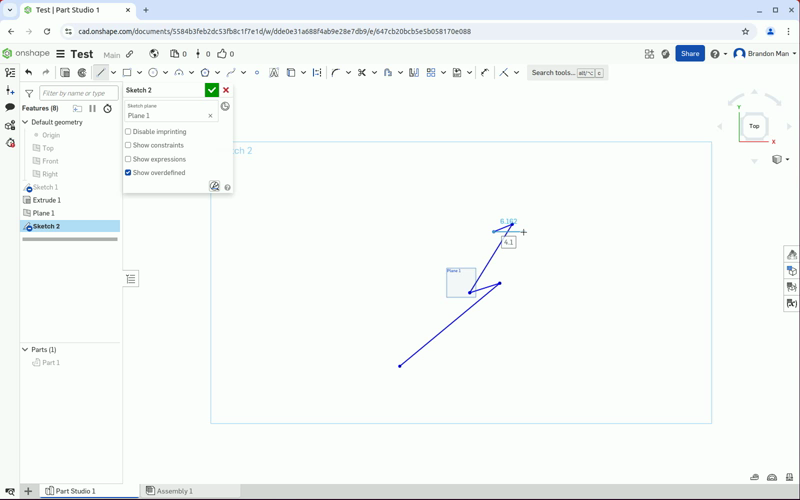
mouse_move(514, 191)
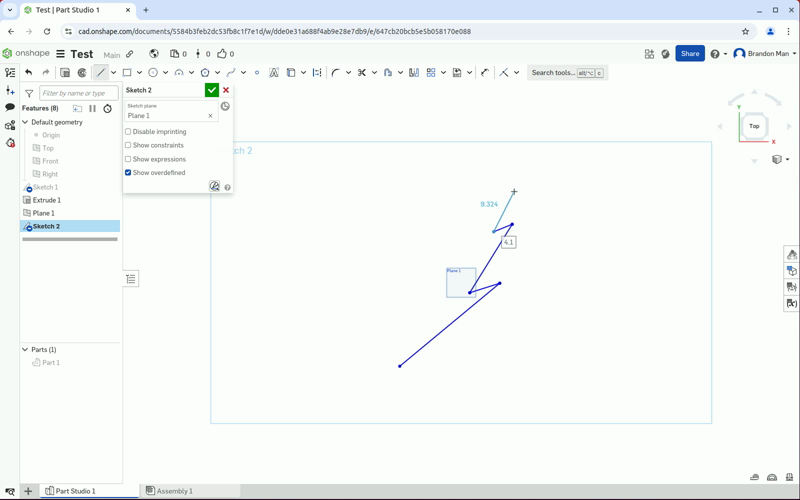
click(514, 191)
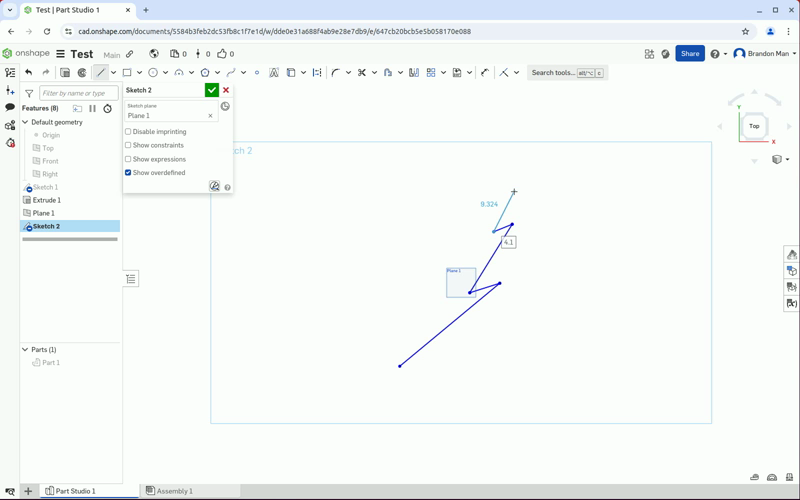
key_up(shift)
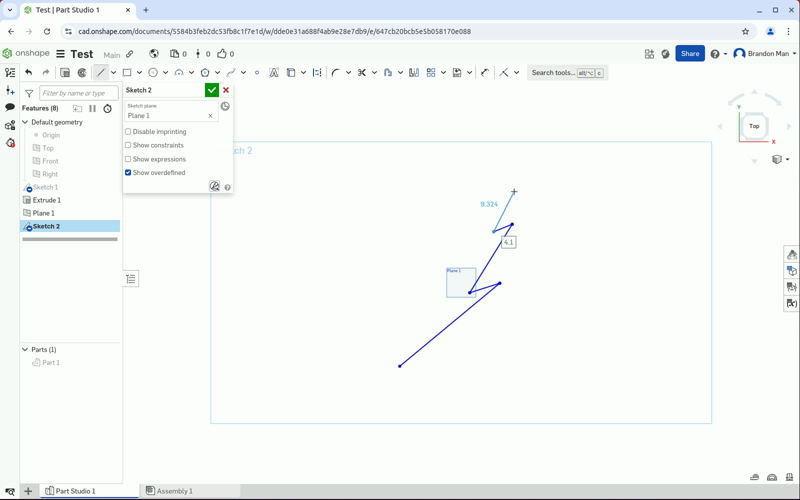
key_down(shift)
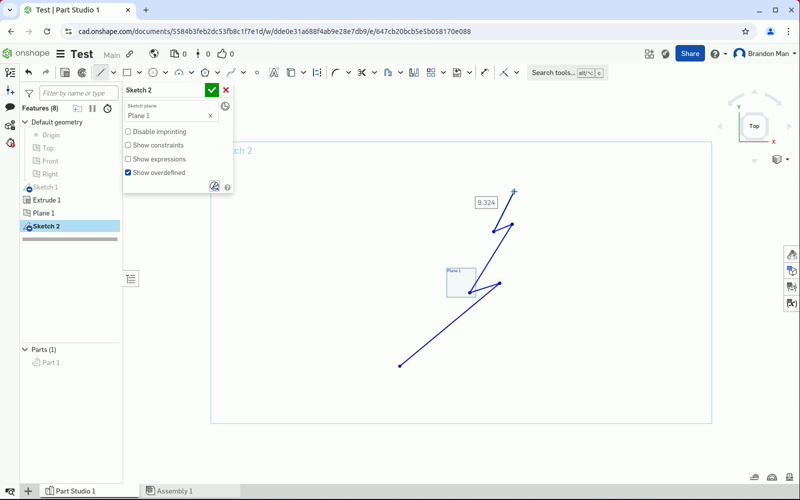
mouse_move(544, 191)
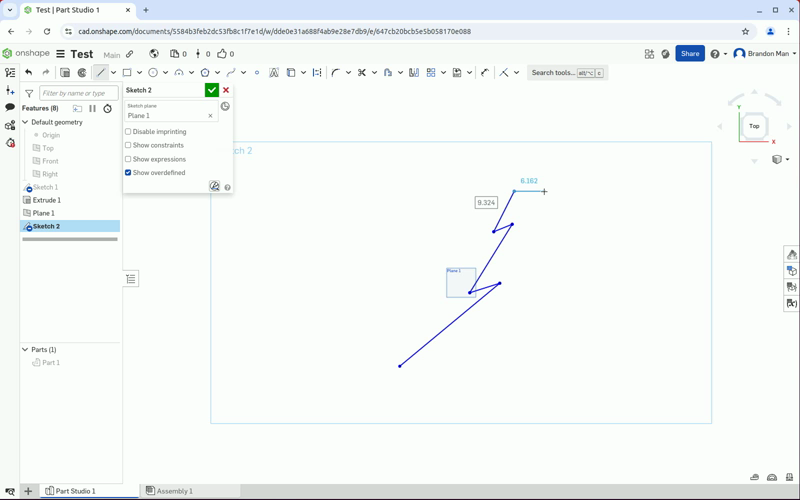
mouse_move(460, 191)
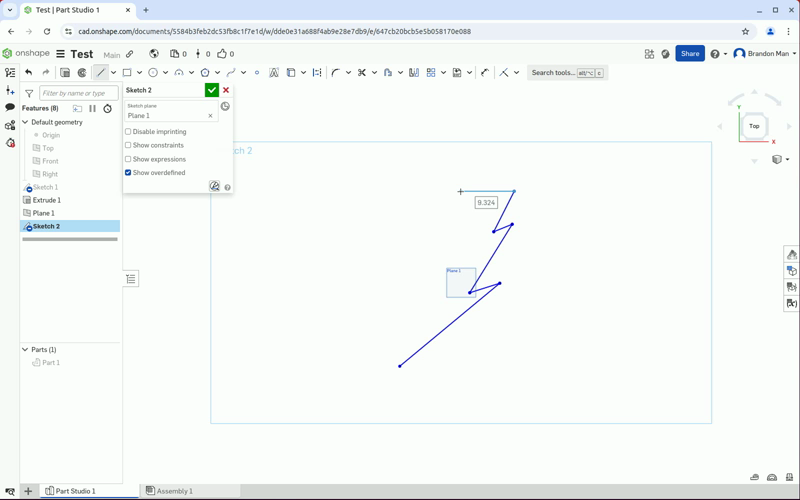
click(460, 191)
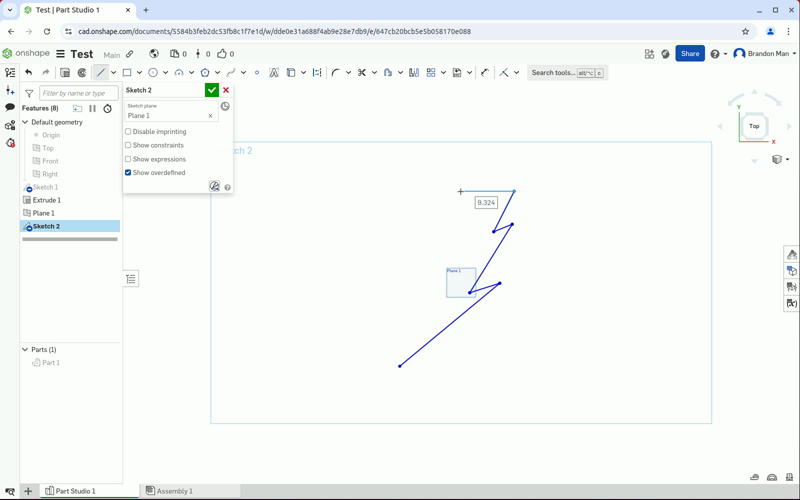
key_up(shift)
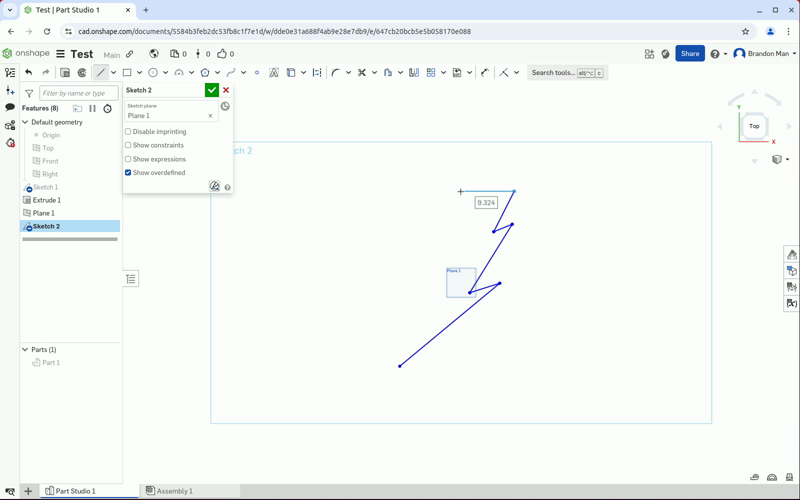
key_down(shift)
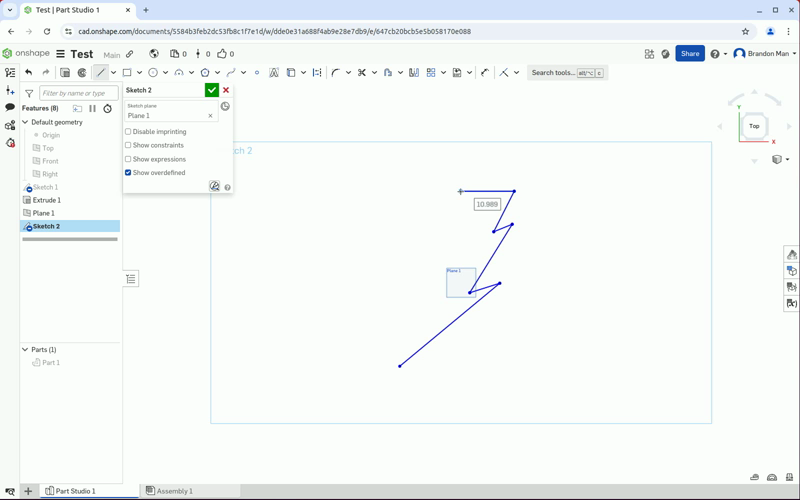
mouse_move(436, 246)
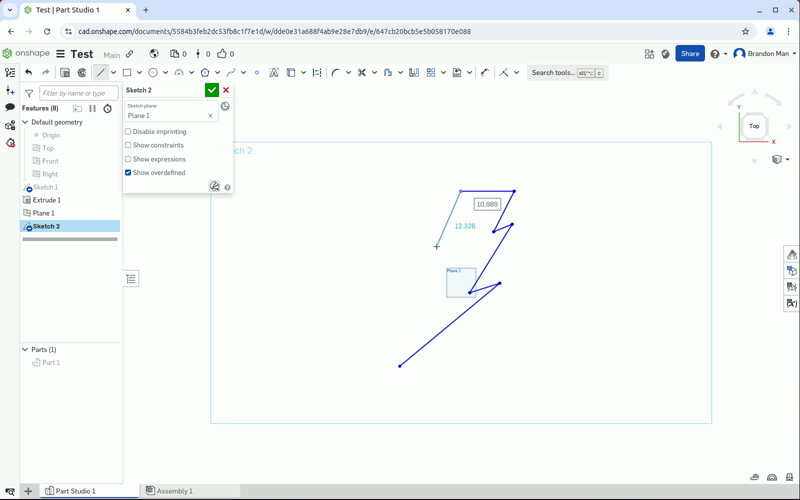
click(436, 246)
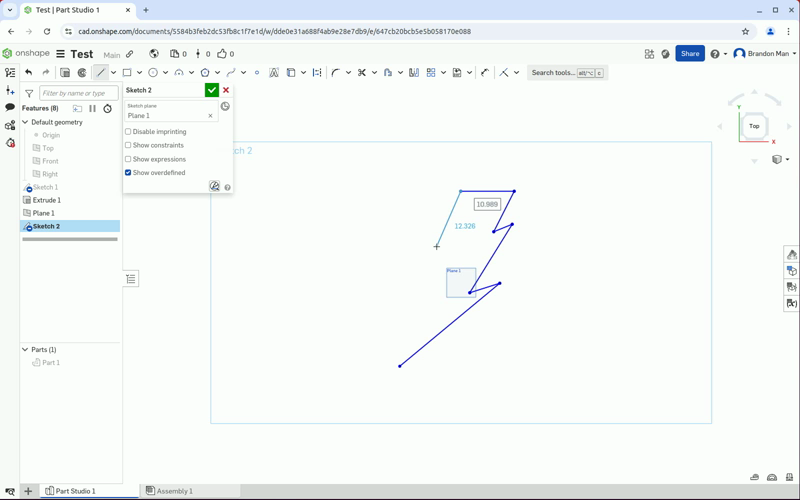
key_up(shift)
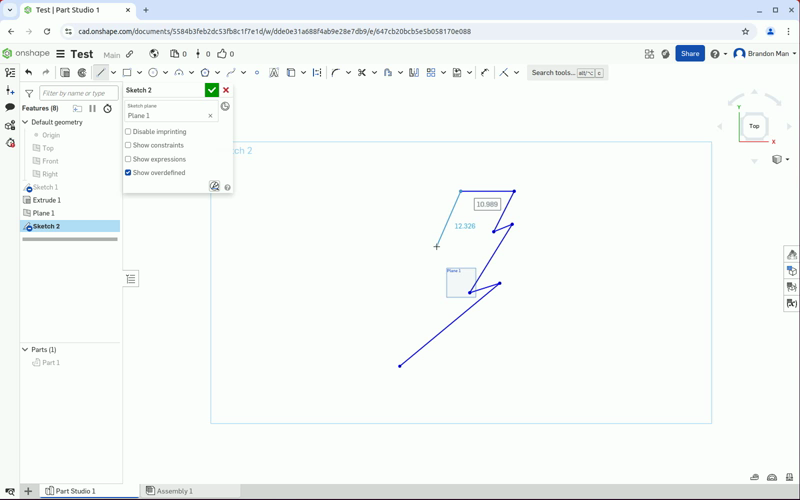
key_down(shift)
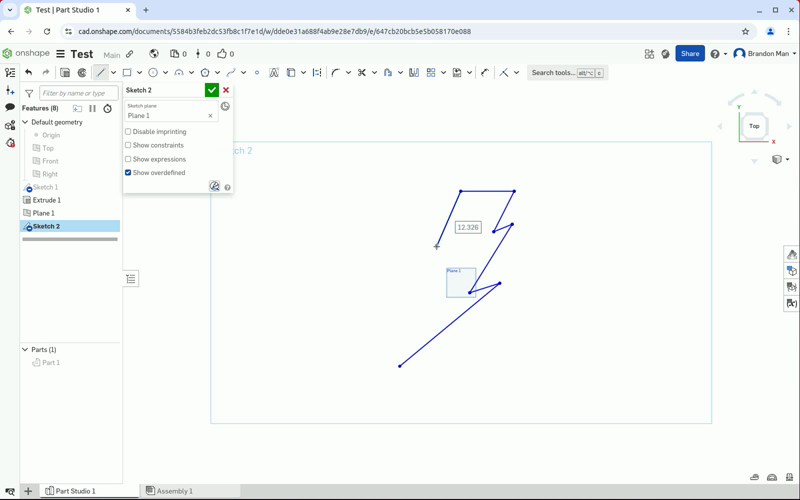
mouse_move(466, 246)
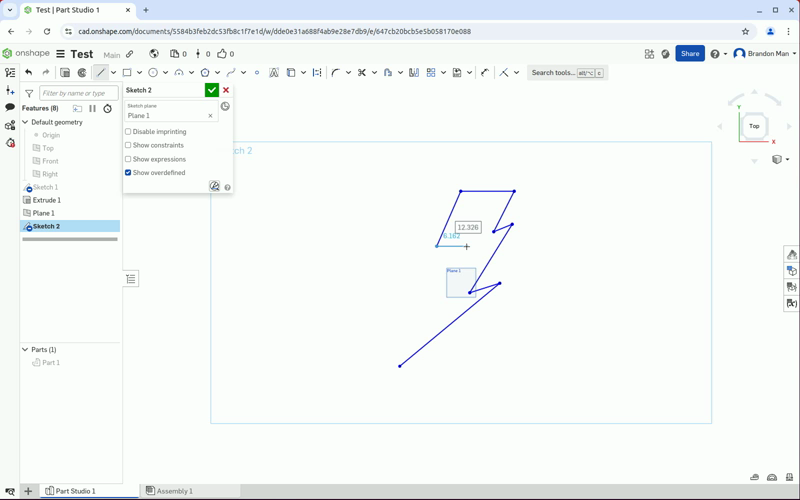
mouse_move(460, 237)
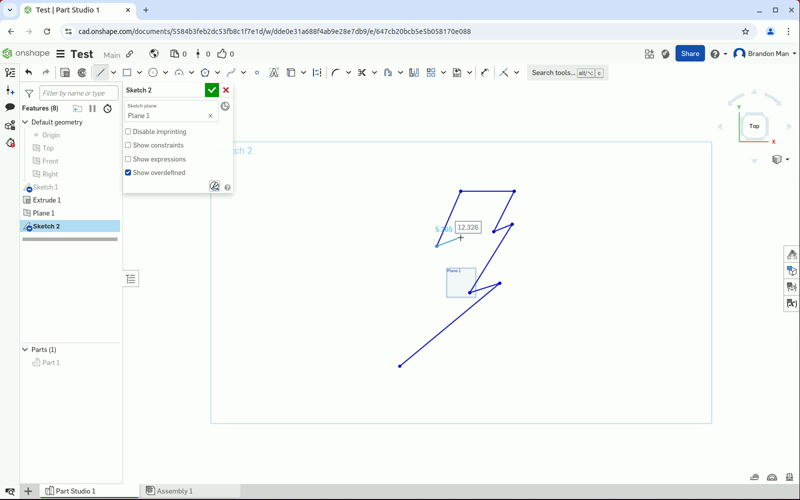
click(460, 237)
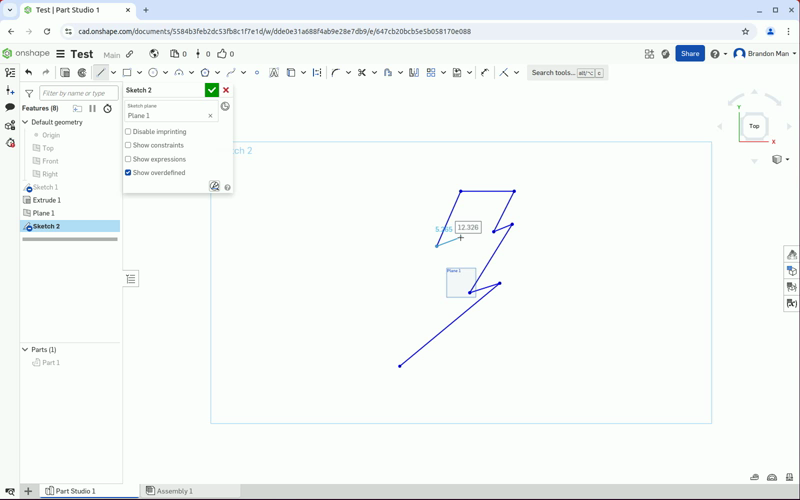
key_up(shift)
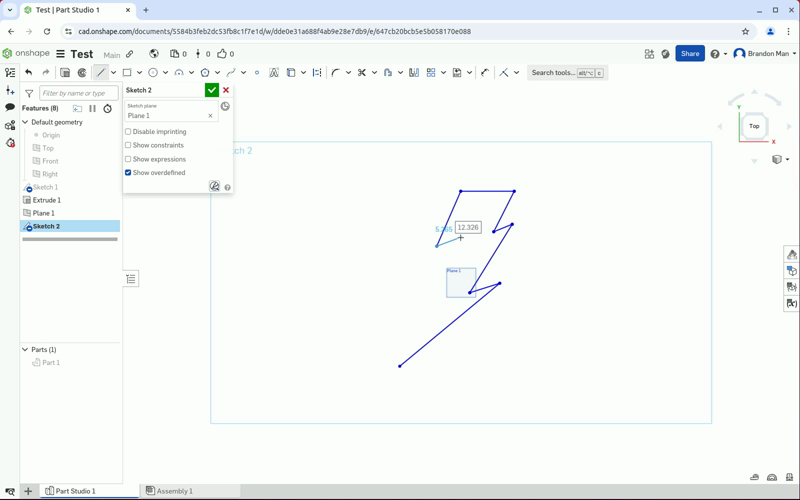
key_down(shift)
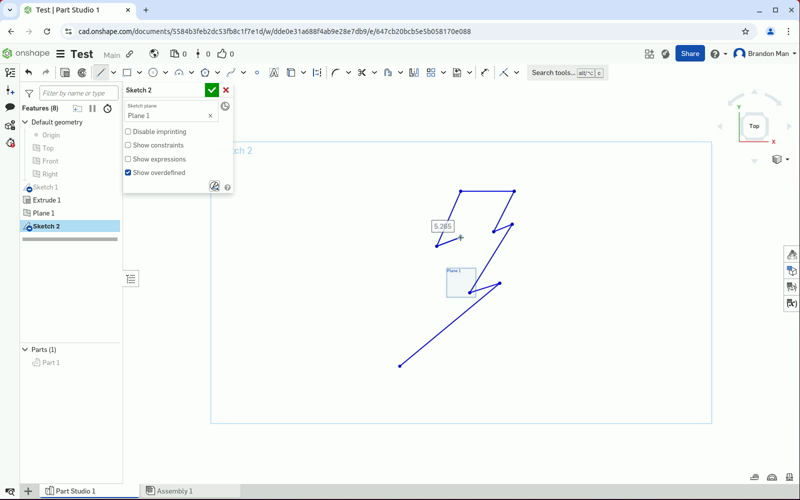
mouse_move(420, 309)
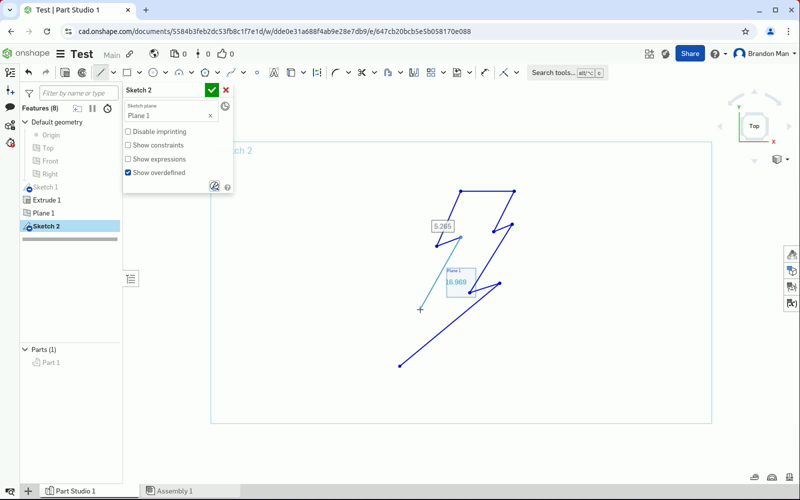
click(420, 309)
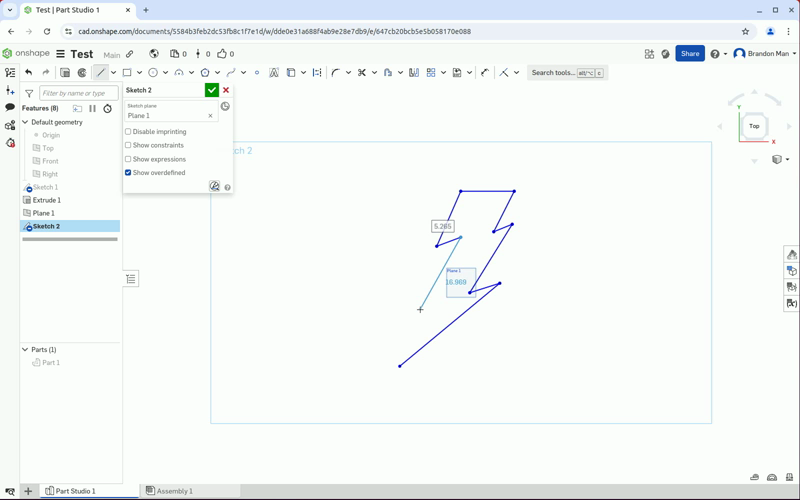
key_up(shift)
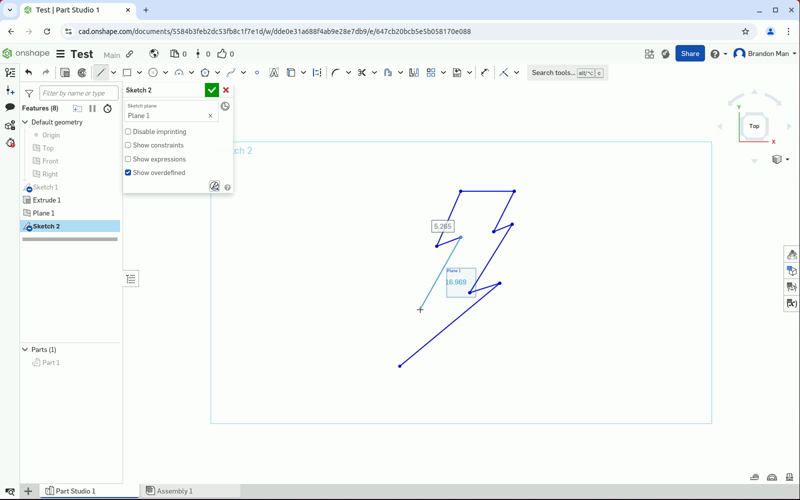
key_down(shift)
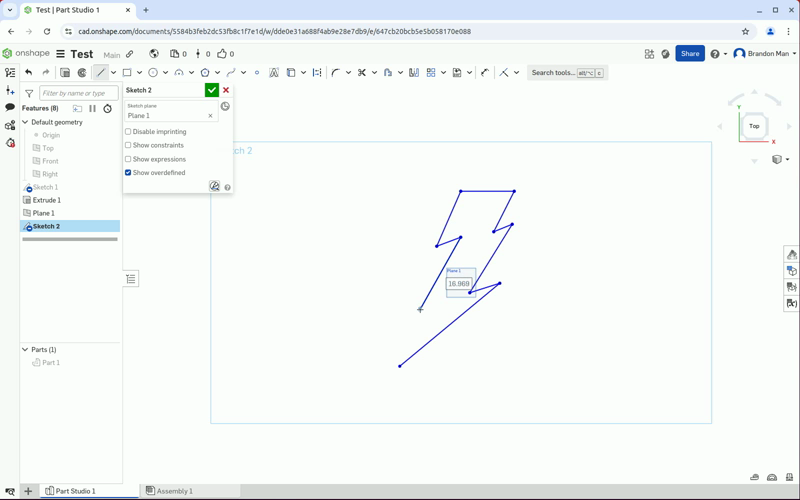
mouse_move(450, 309)
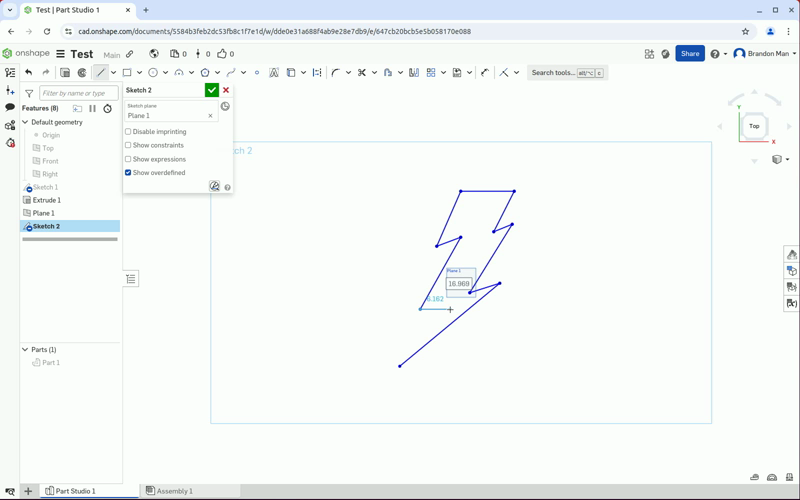
mouse_move(442, 301)
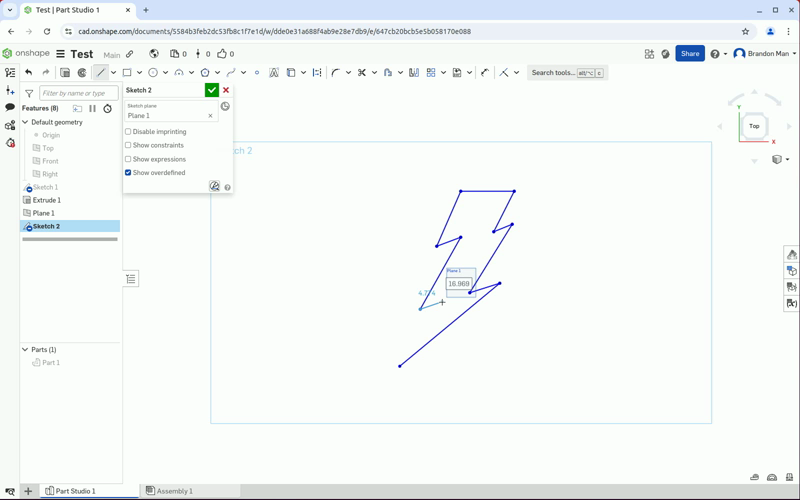
click(442, 301)
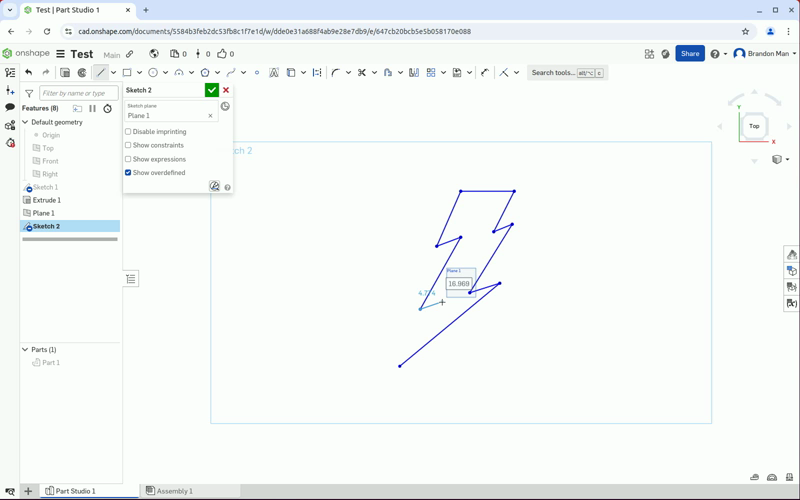
key_up(shift)
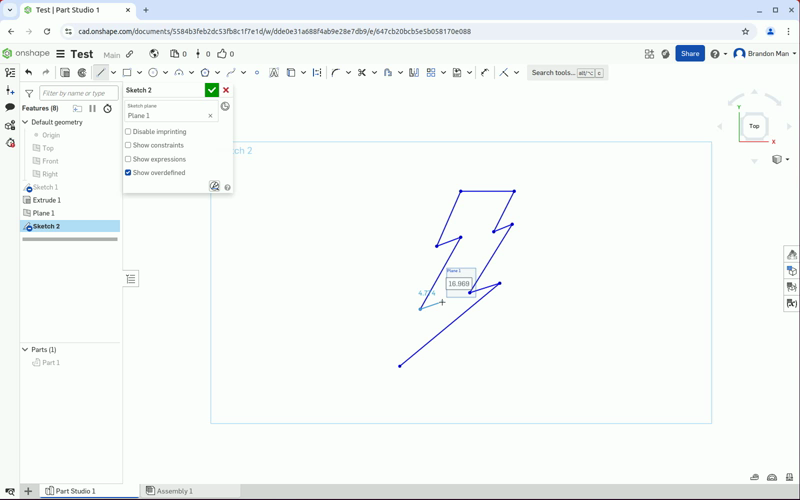
key_down(shift)
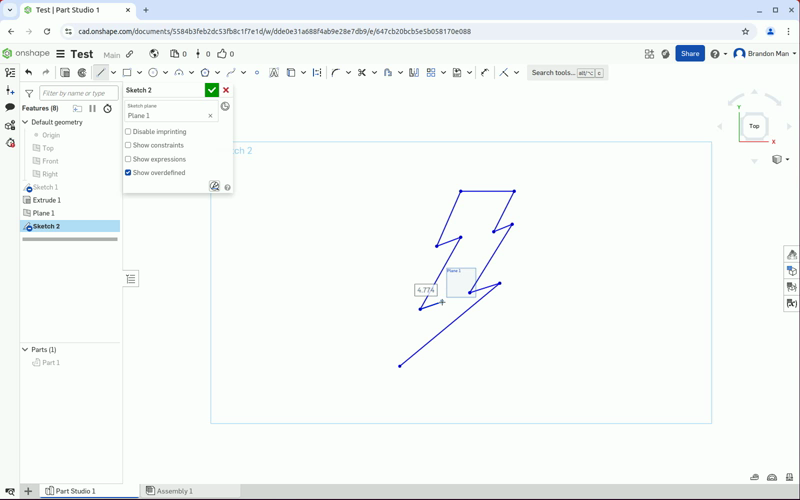
mouse_move(399, 366)
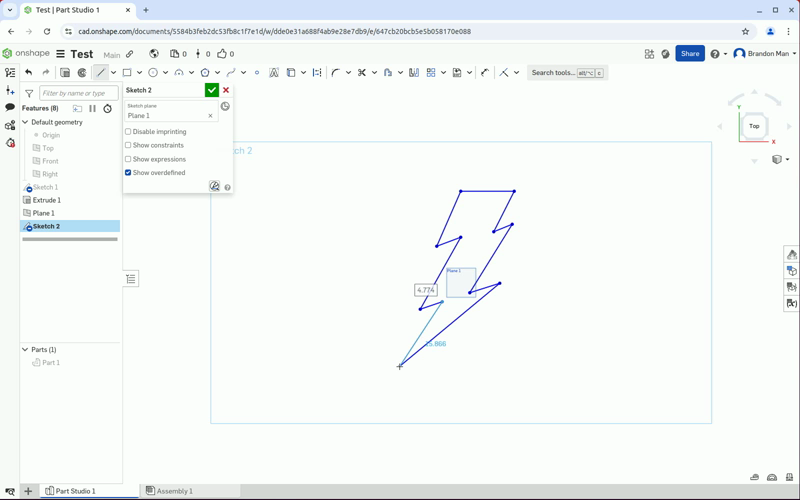
key_up(shift)
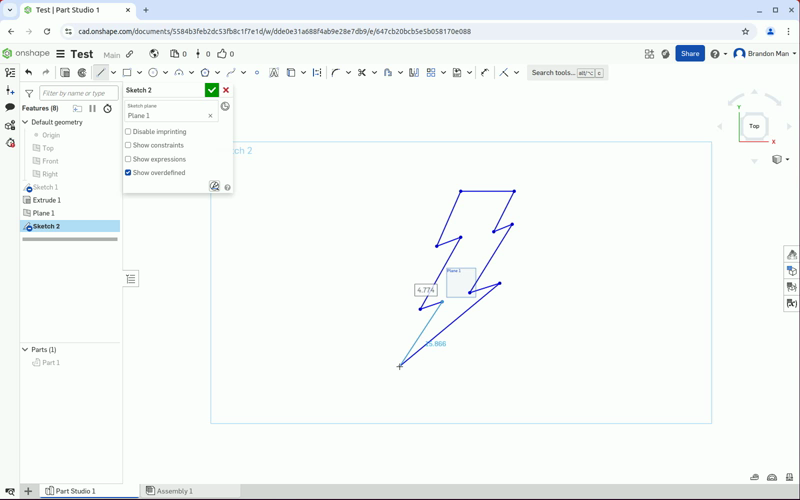
click(399, 366)
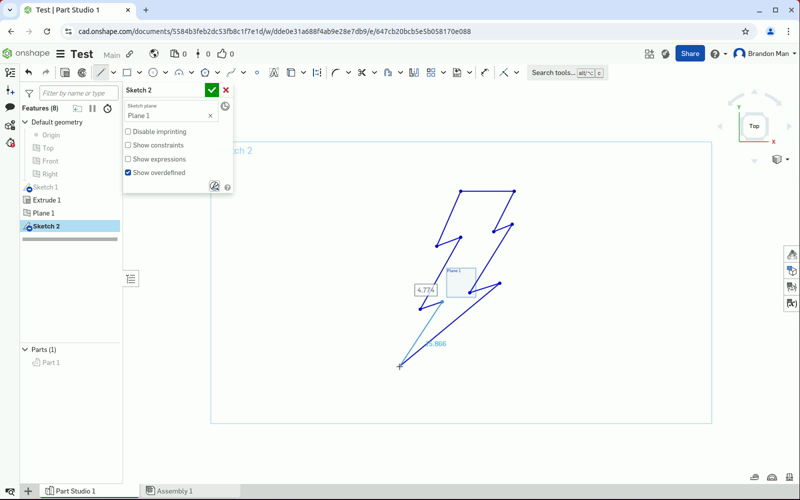
key(esc)
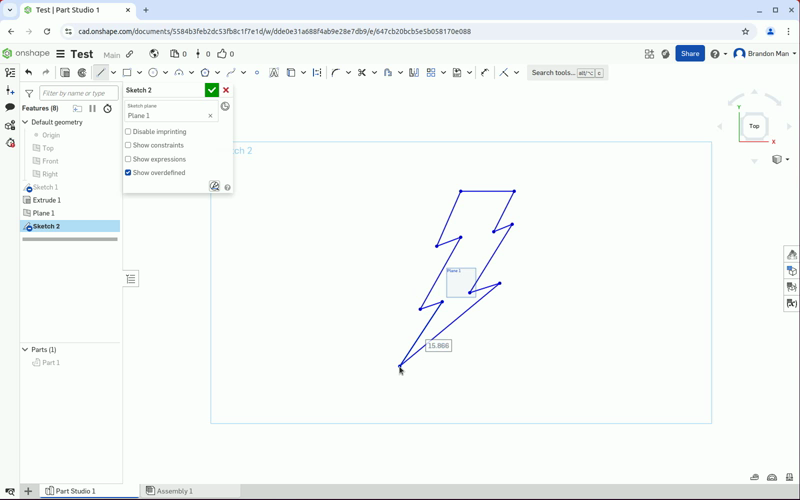
mouse_move(470, 251)
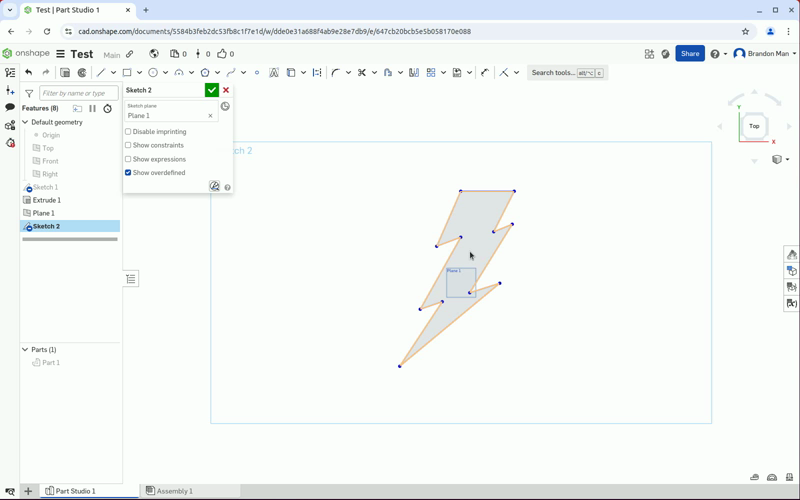
click(470, 251)
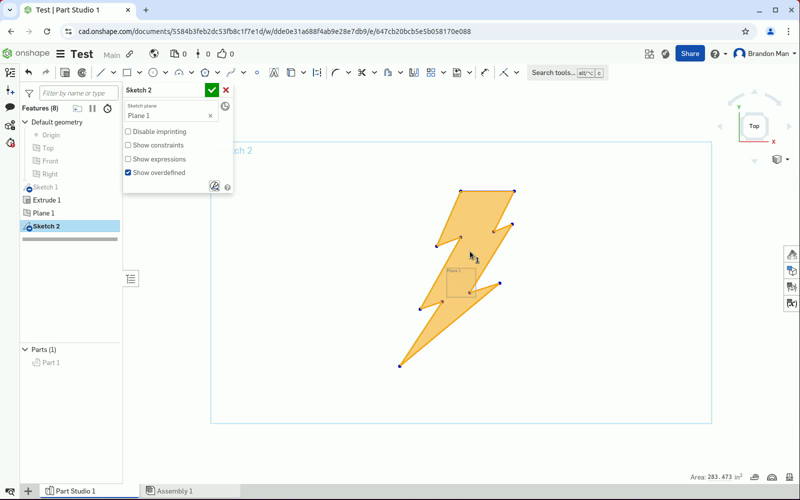
mouse_move(73, 352)
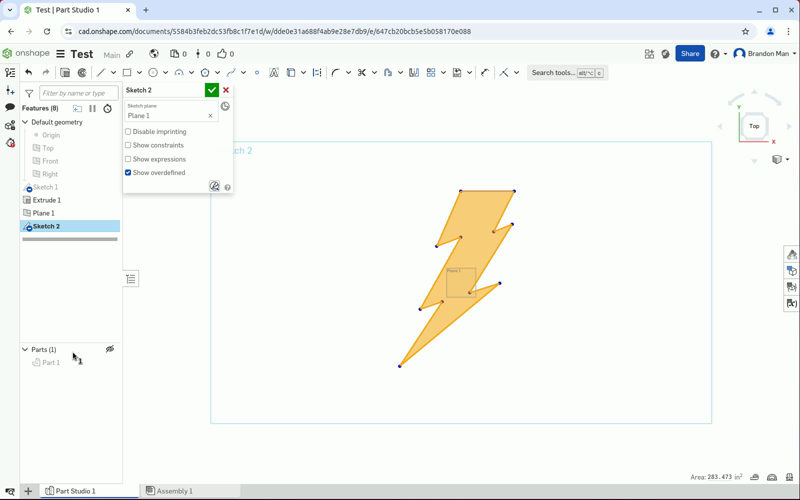
key(shift+y)
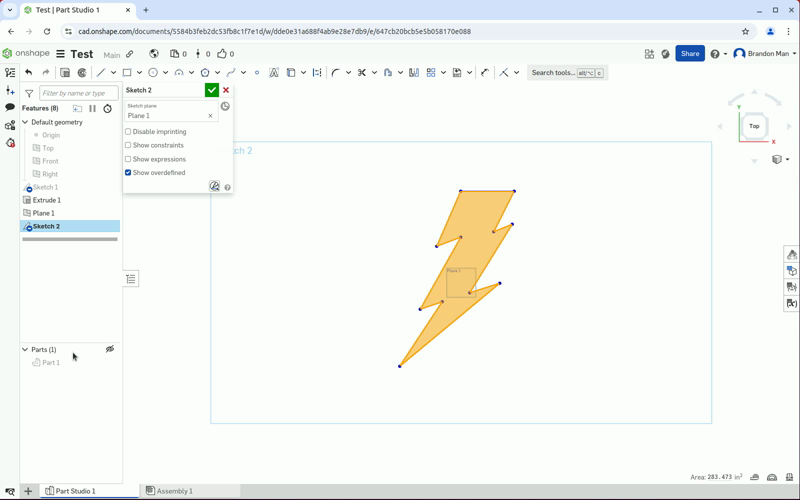
key(shift+e)
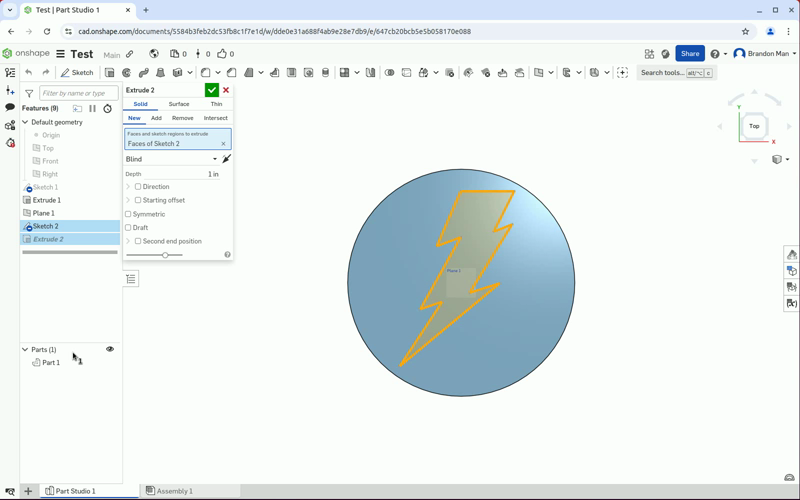
mouse_move(143, 106)
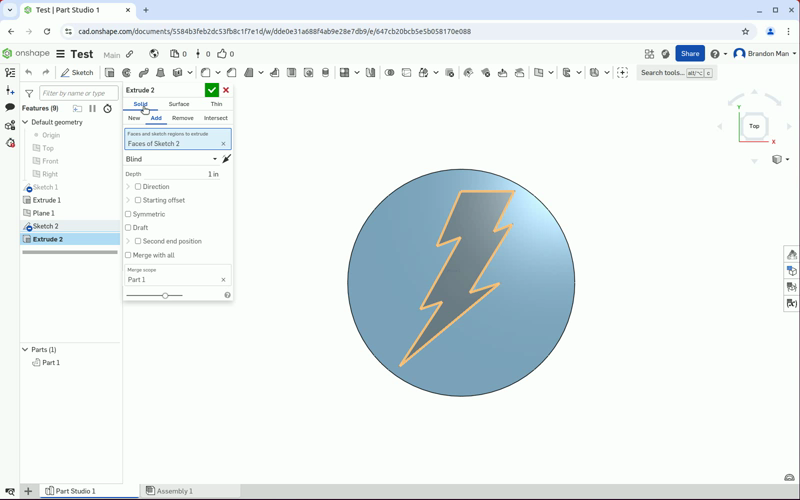
click(143, 106)
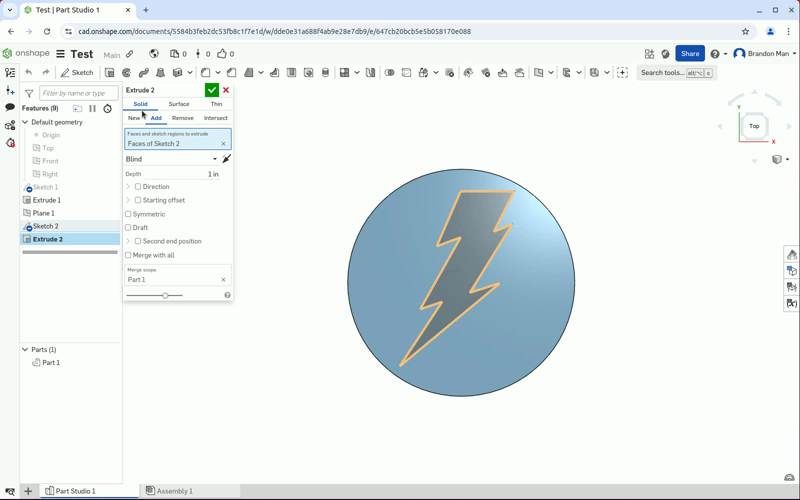
mouse_move(137, 120)
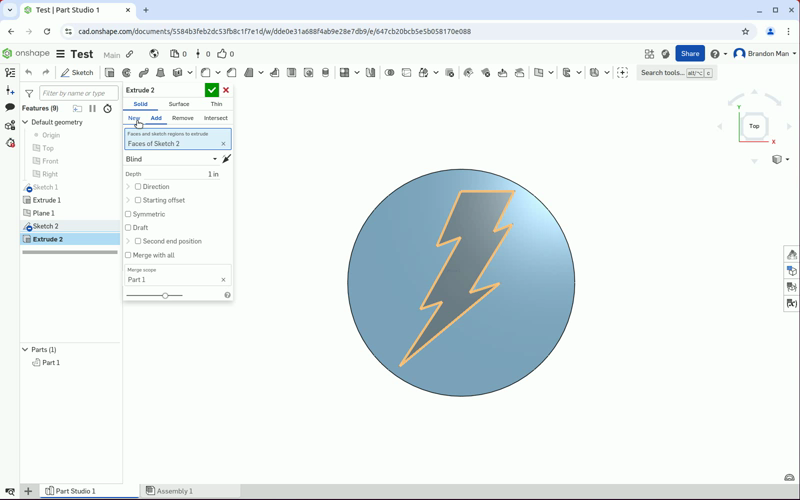
click(137, 120)
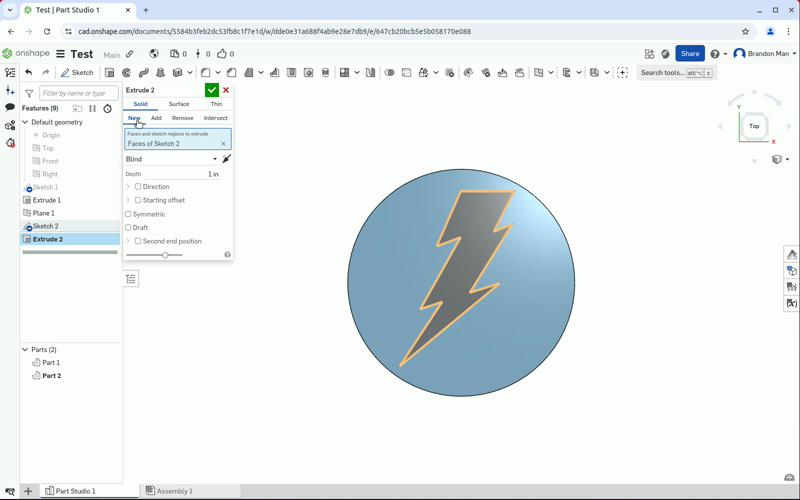
key(tab, 4)
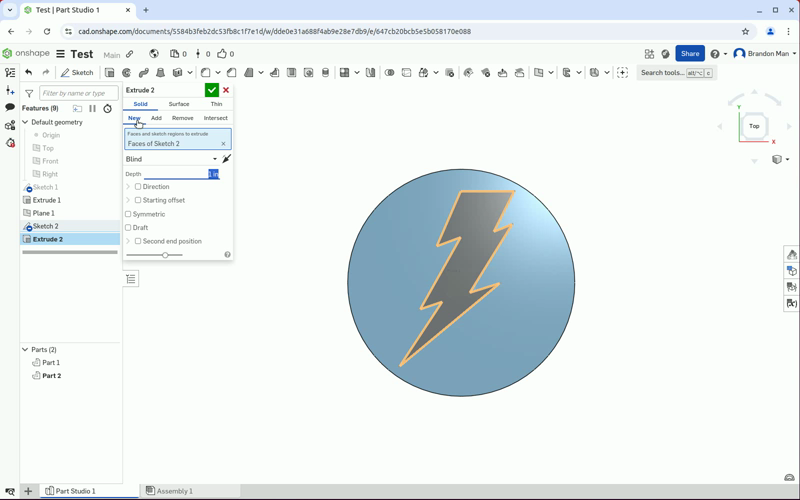
text(6.258)
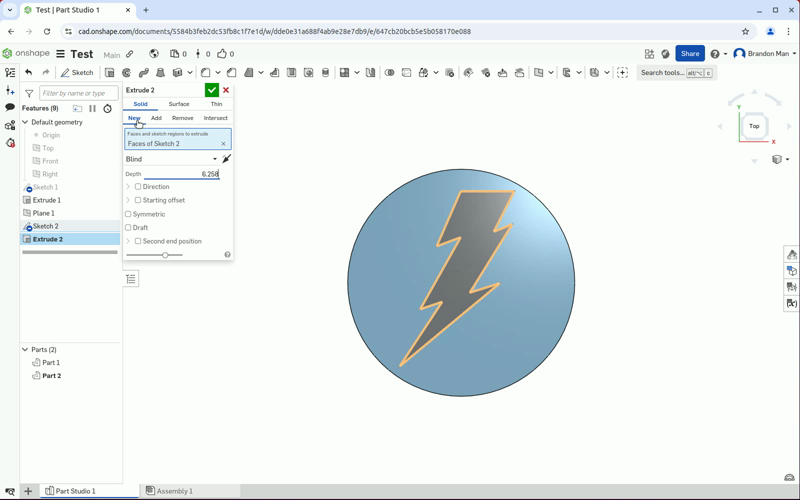
key(enter)
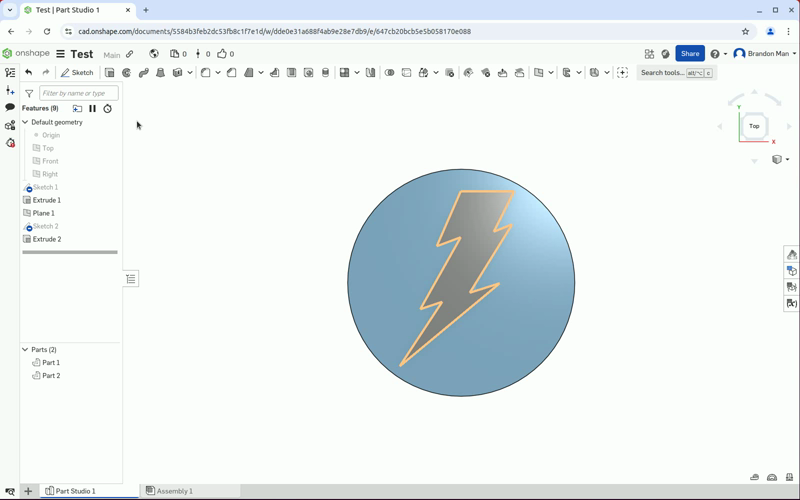
key(shift+h)
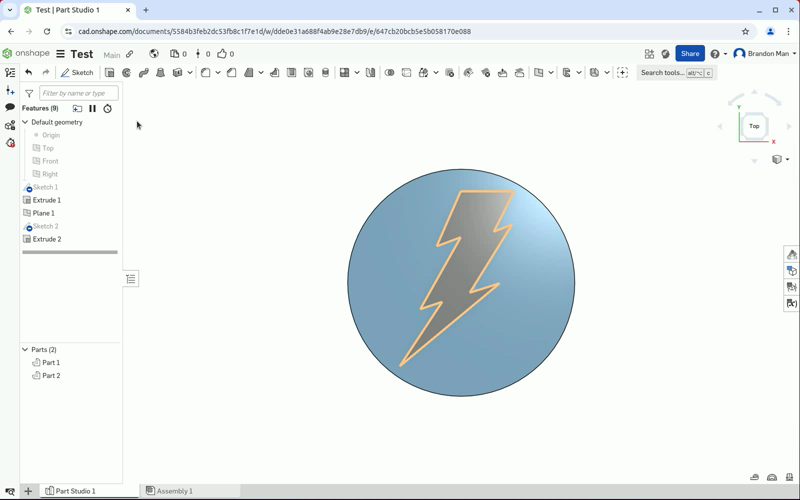
key(shift+h)
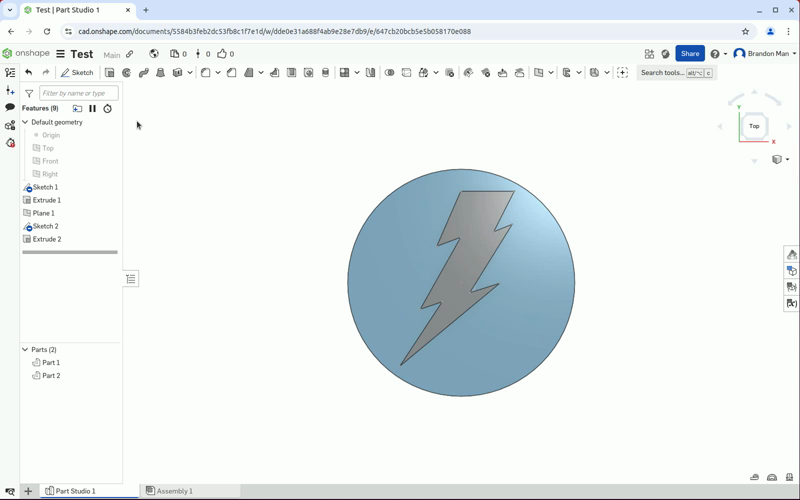
key(shift+7)
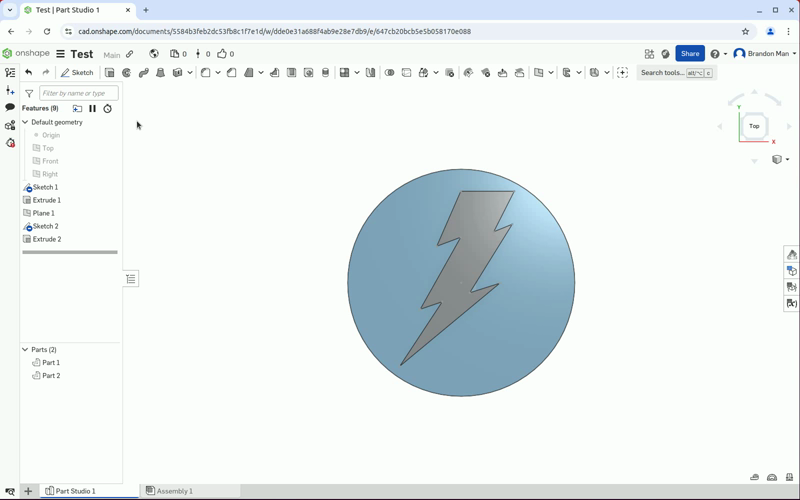
key(up, 3)
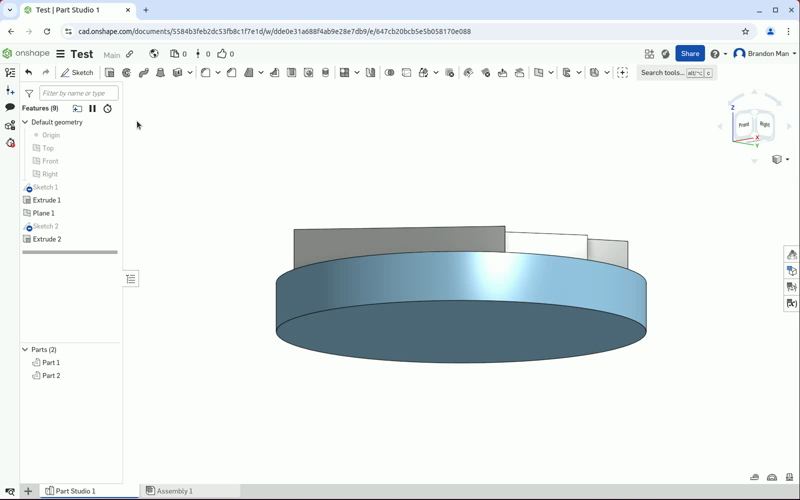
key(left, 3)
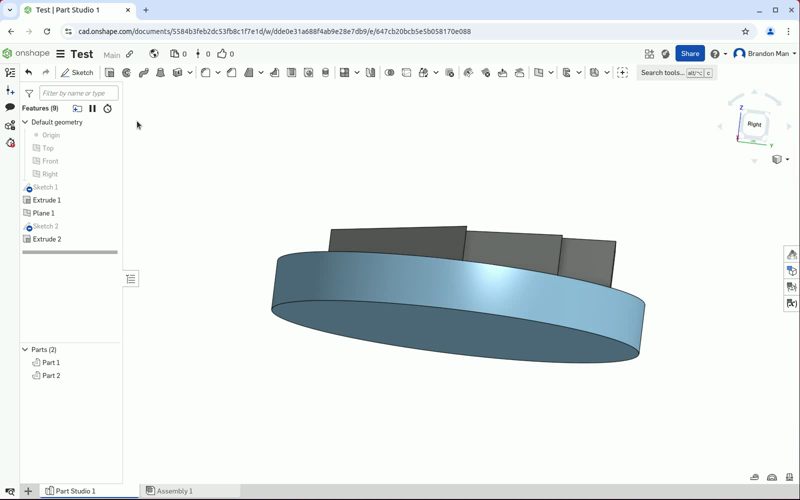
key(right, 3)
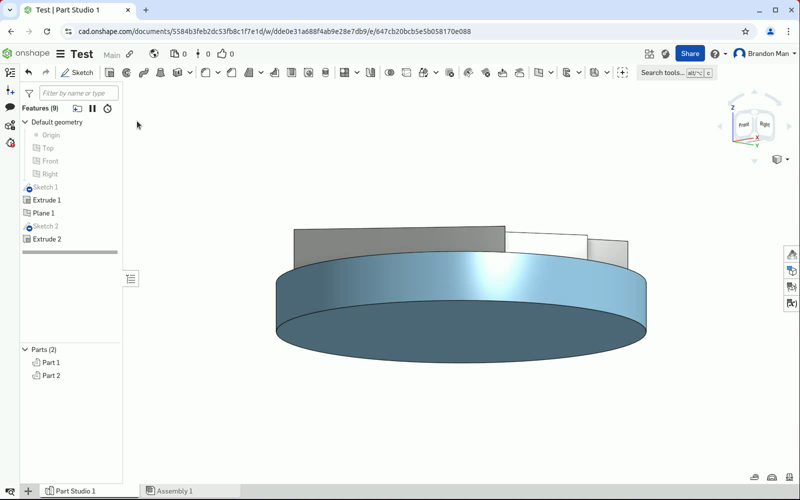
key(down, 3)
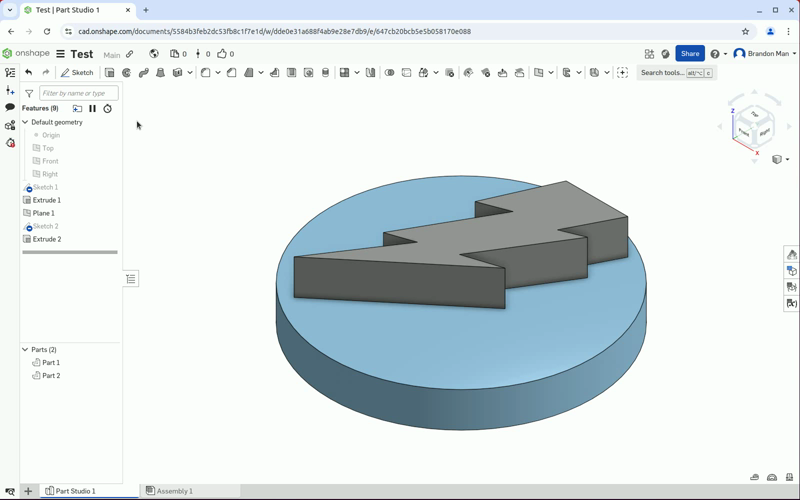
mouse_move(73, 189)
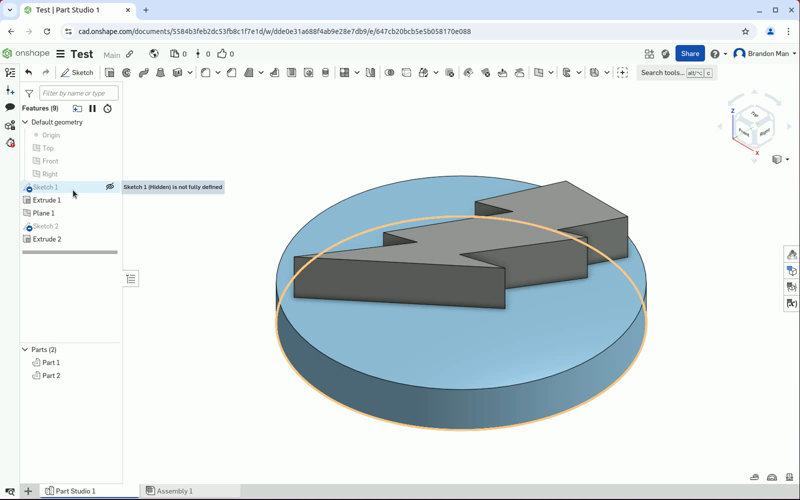
click(73, 189)